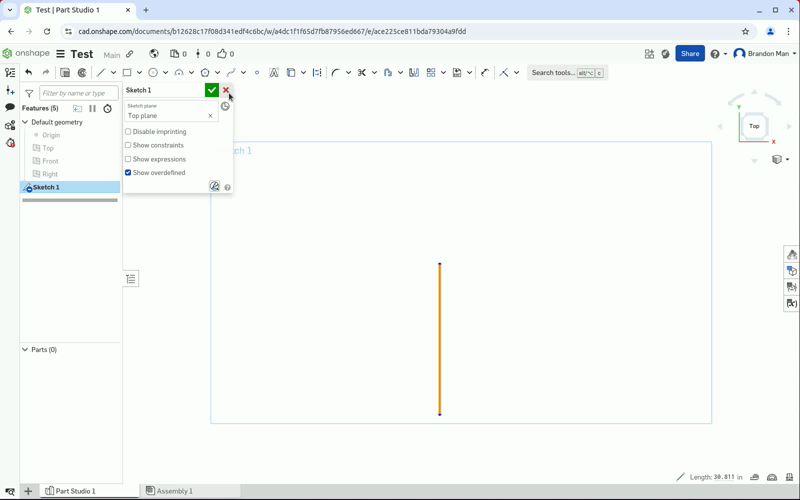
key(shift+h)
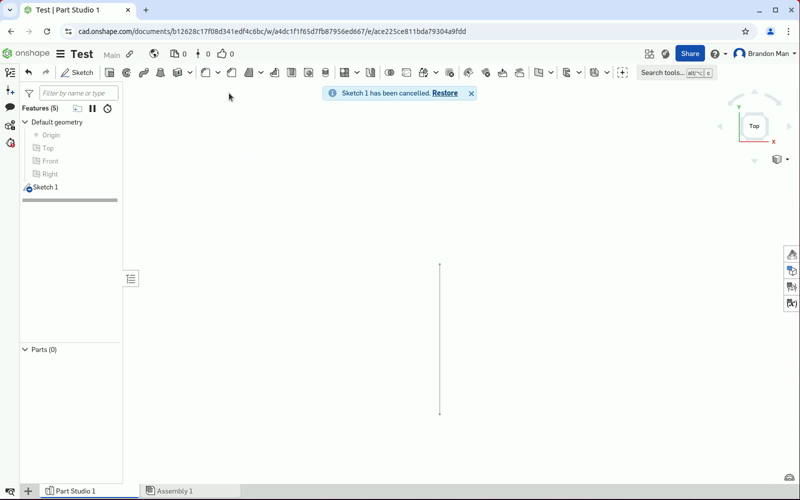
key(shift+s)
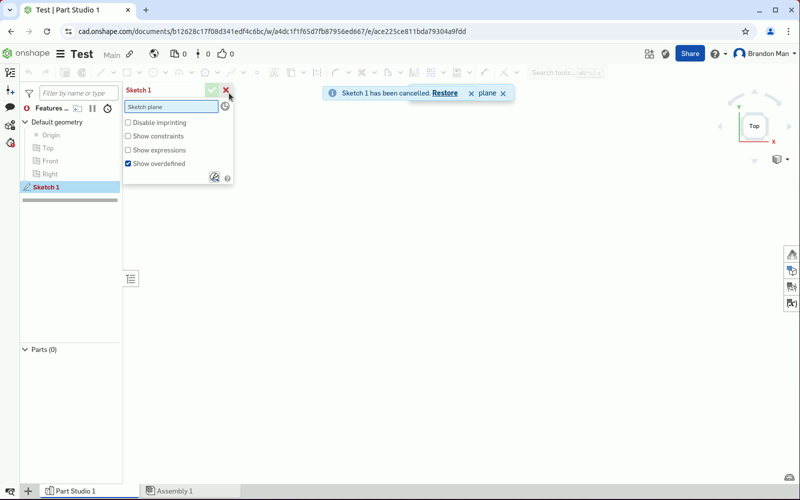
mouse_move(73, 150)
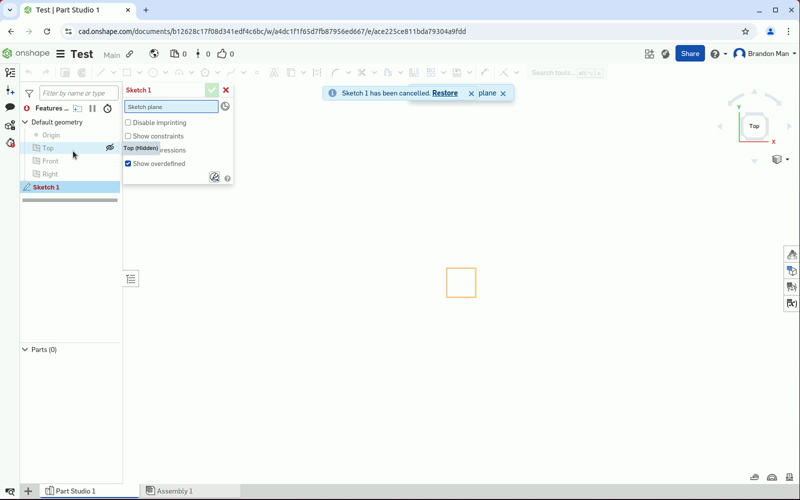
click(73, 150)
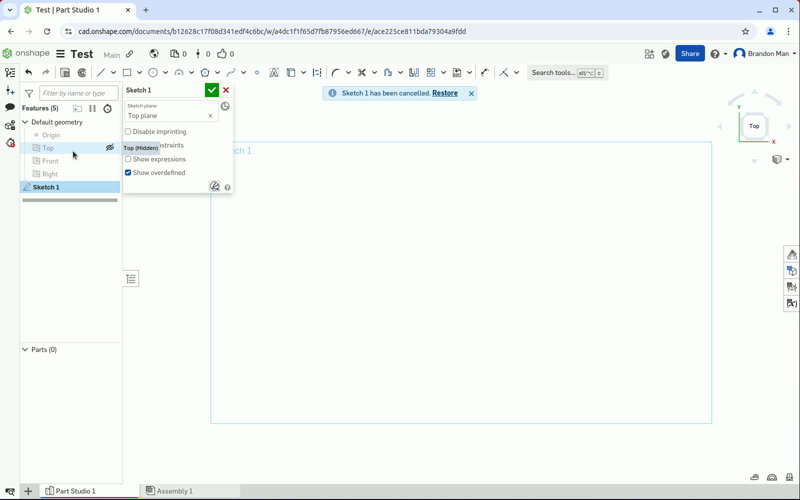
mouse_move(73, 352)
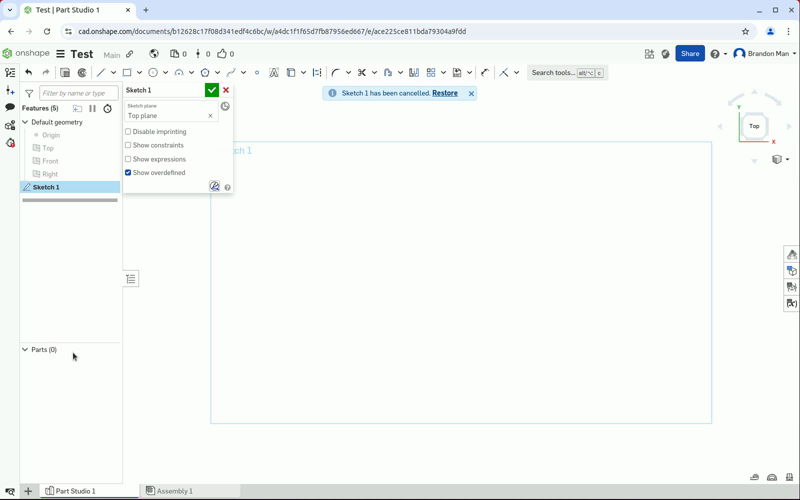
key(y)
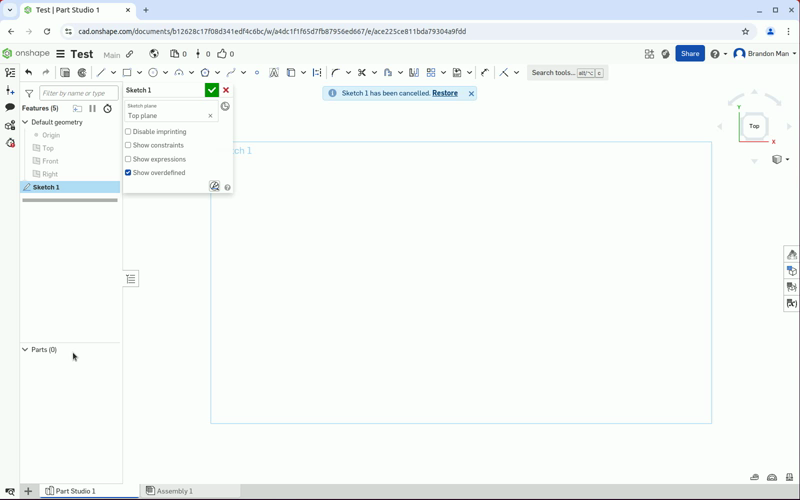
key(a)
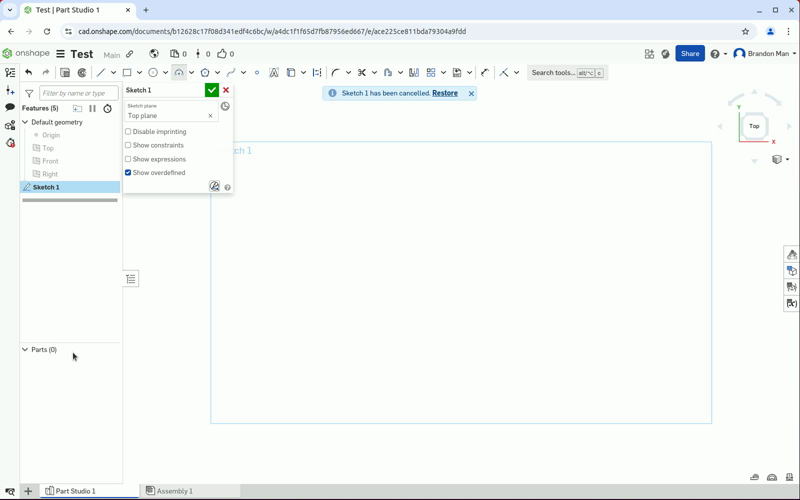
key_down(shift)
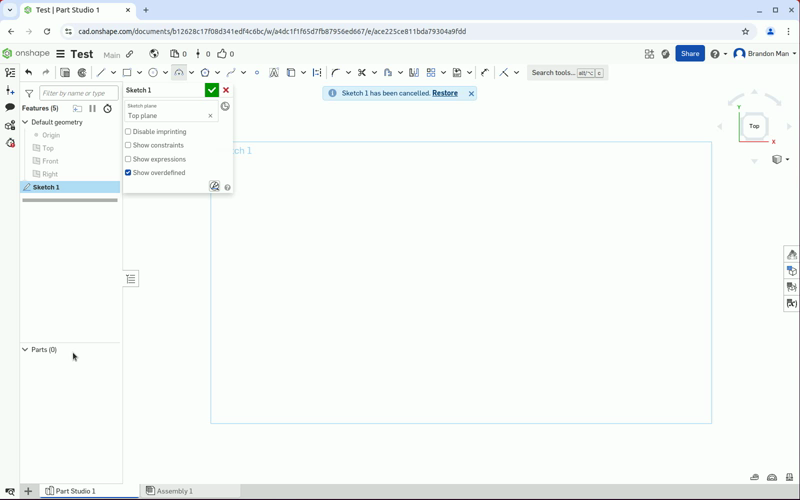
mouse_move(401, 186)
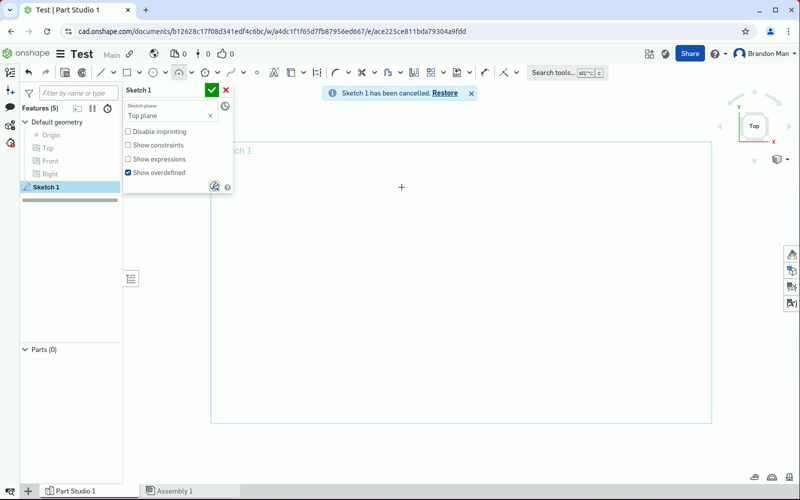
click(401, 186)
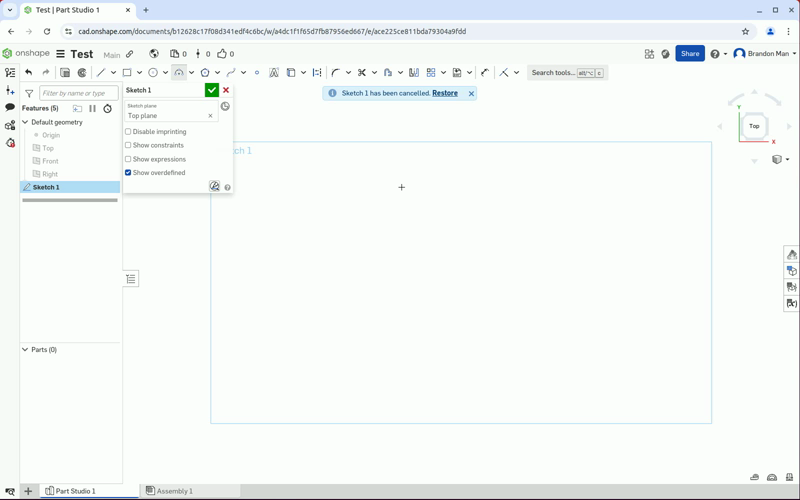
key_up(shift)
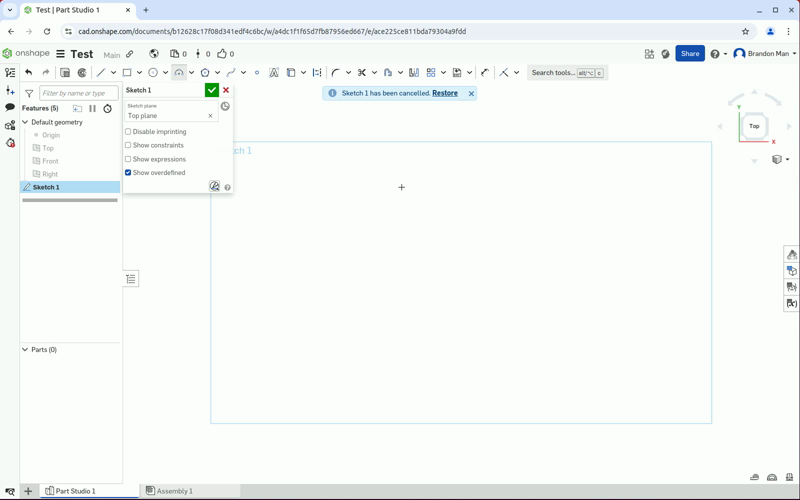
key_down(shift)
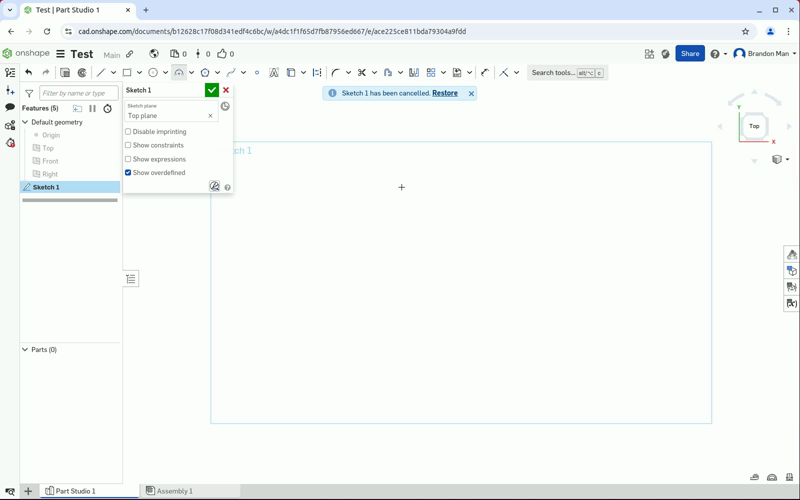
mouse_move(520, 186)
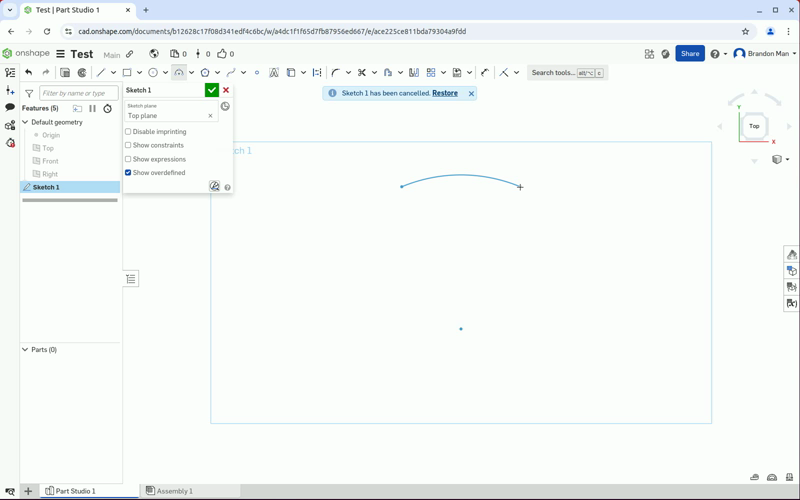
click(520, 186)
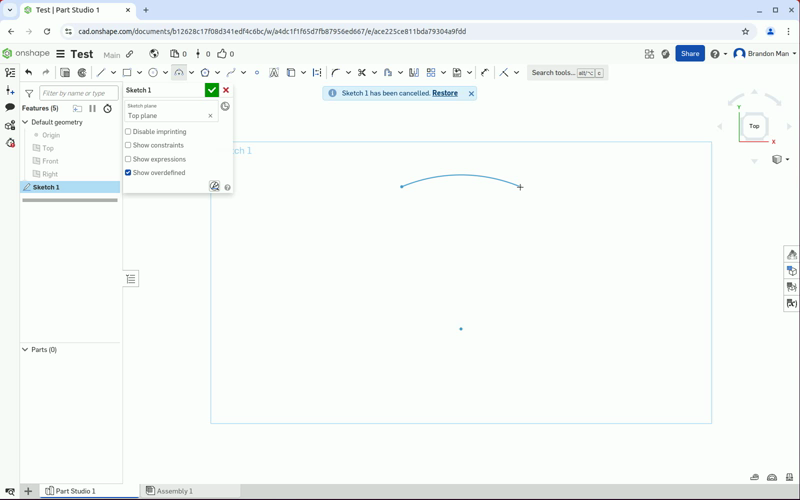
mouse_move(461, 395)
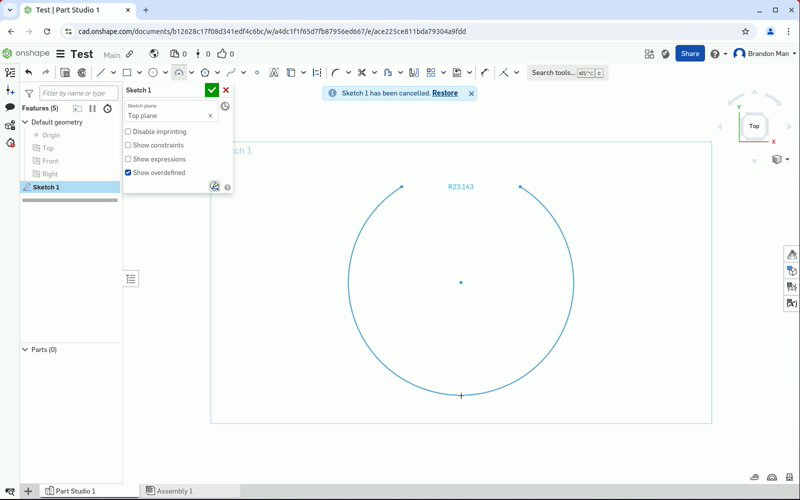
click(461, 395)
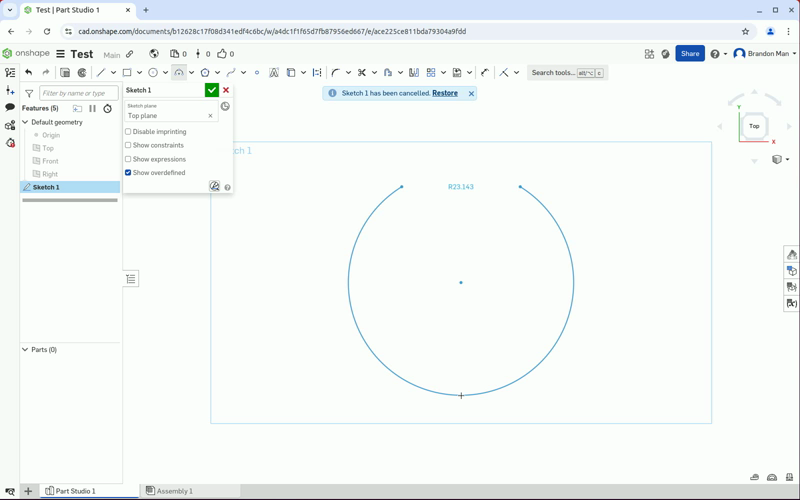
key_up(shift)
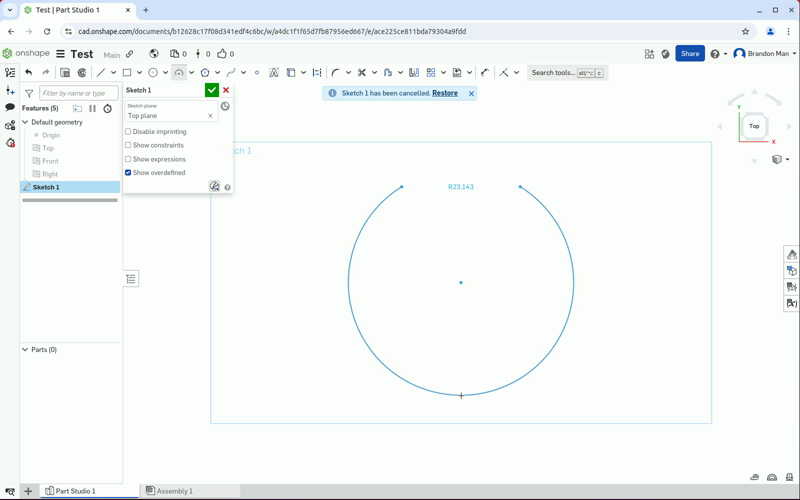
key(esc)
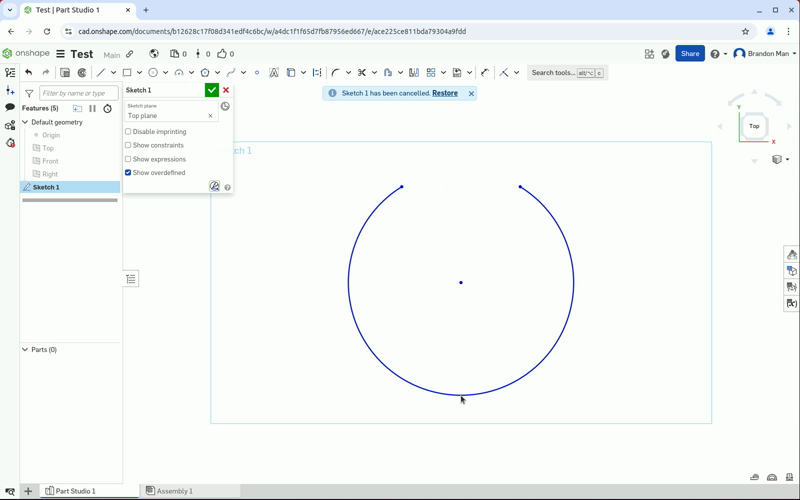
key(l)
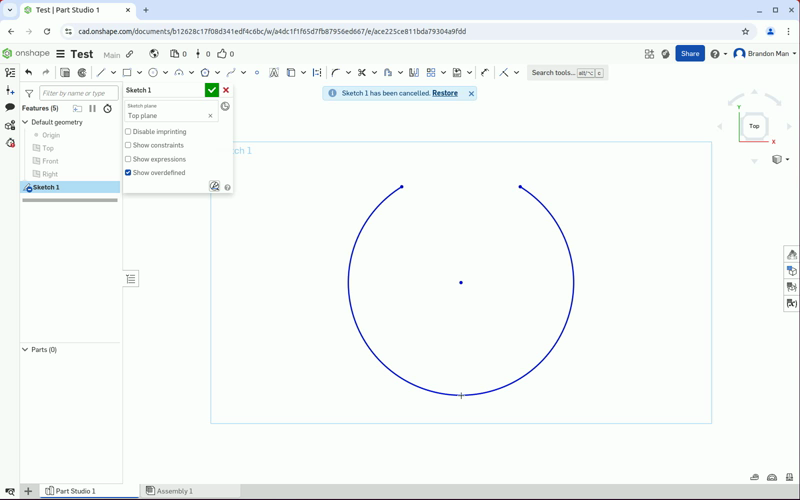
mouse_move(520, 186)
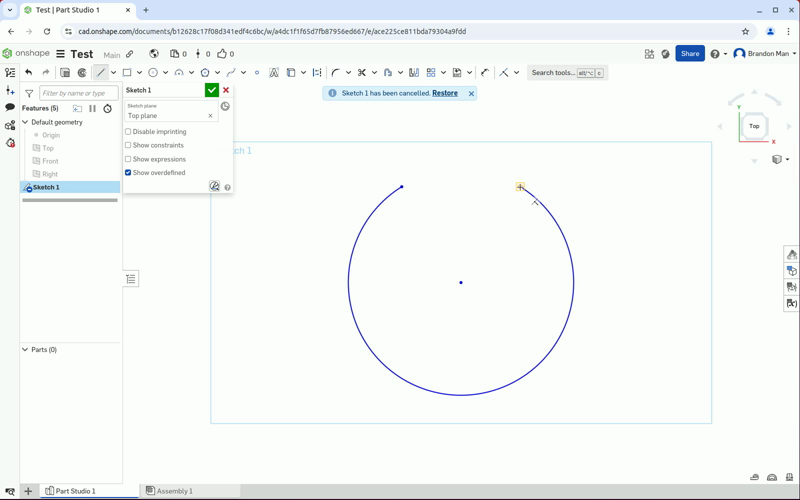
click(520, 186)
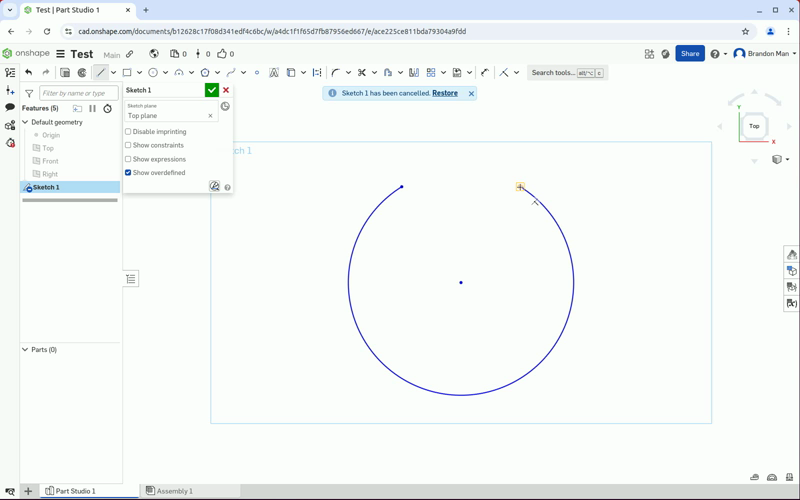
key_down(shift)
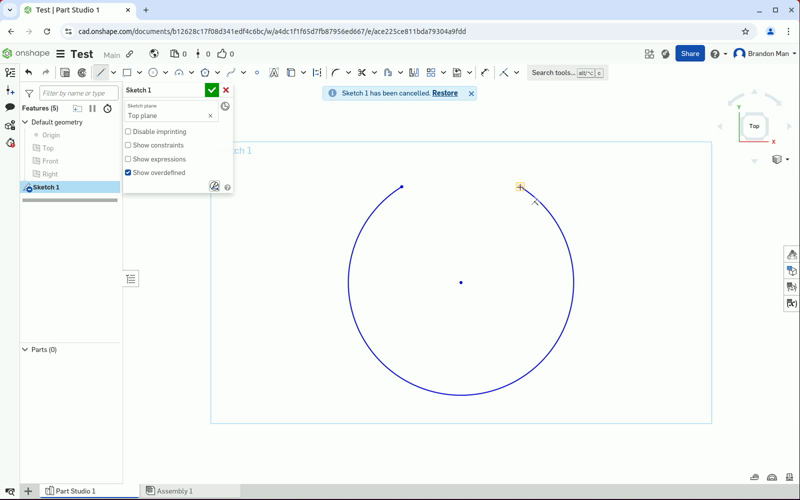
mouse_move(401, 186)
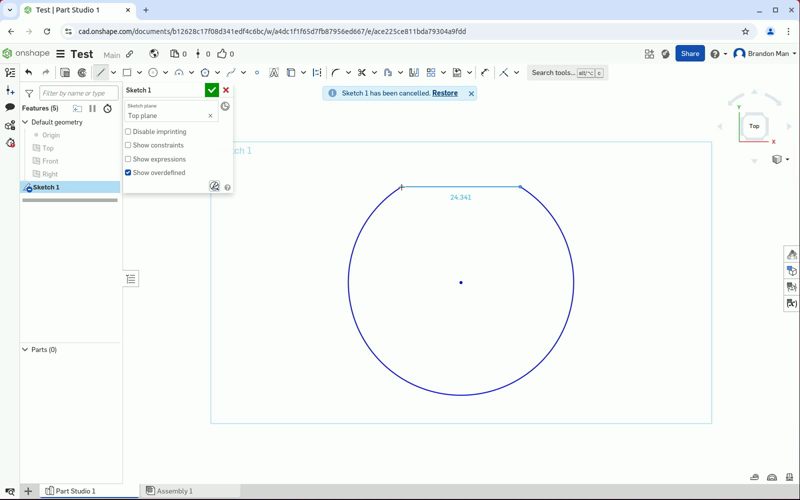
key_up(shift)
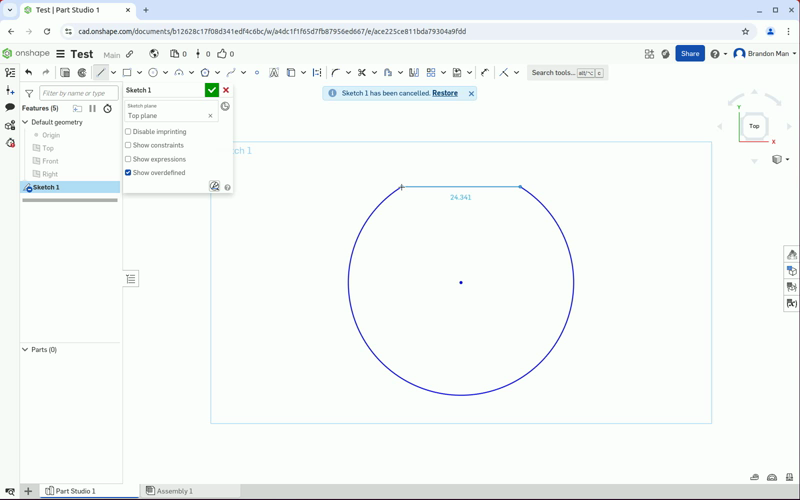
click(401, 186)
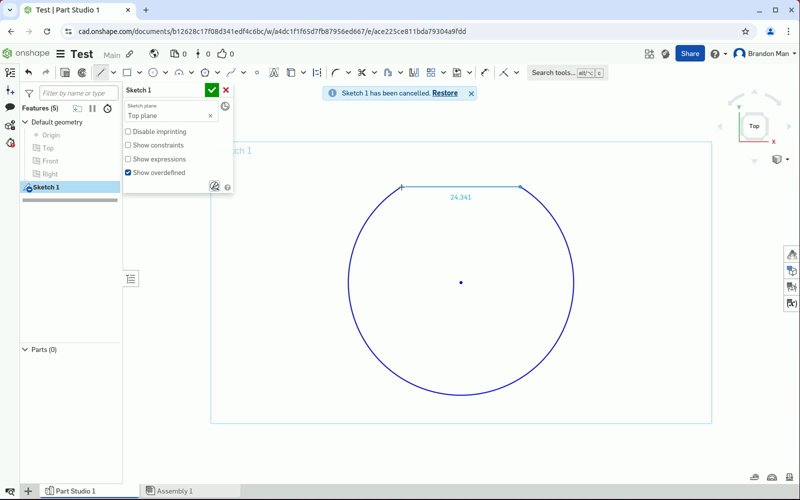
key(esc)
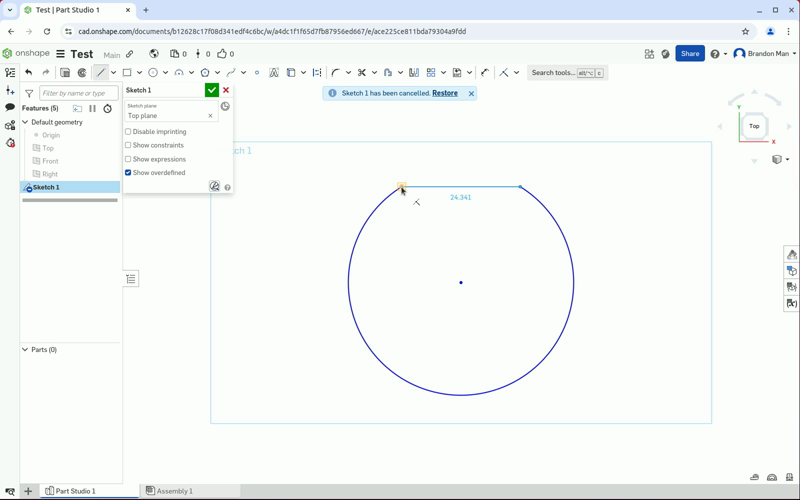
key(a)
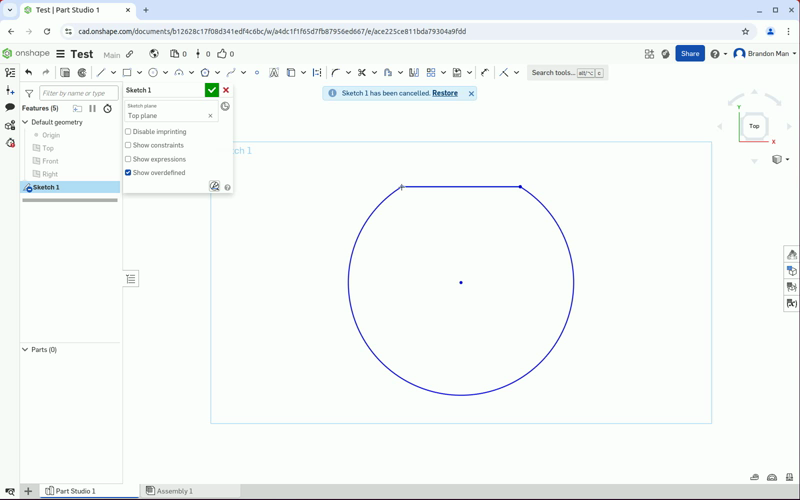
key_down(shift)
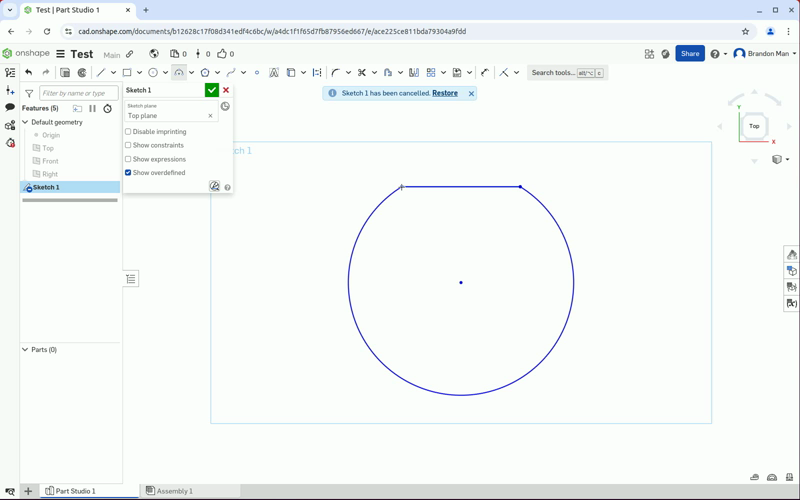
mouse_move(404, 191)
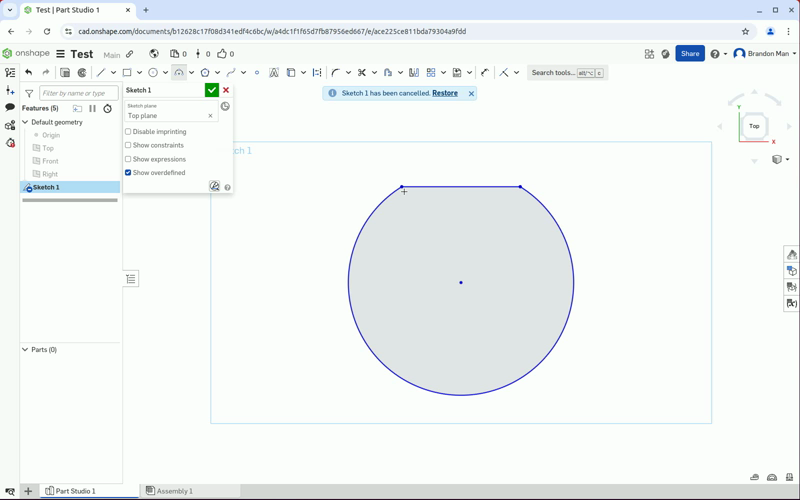
click(404, 191)
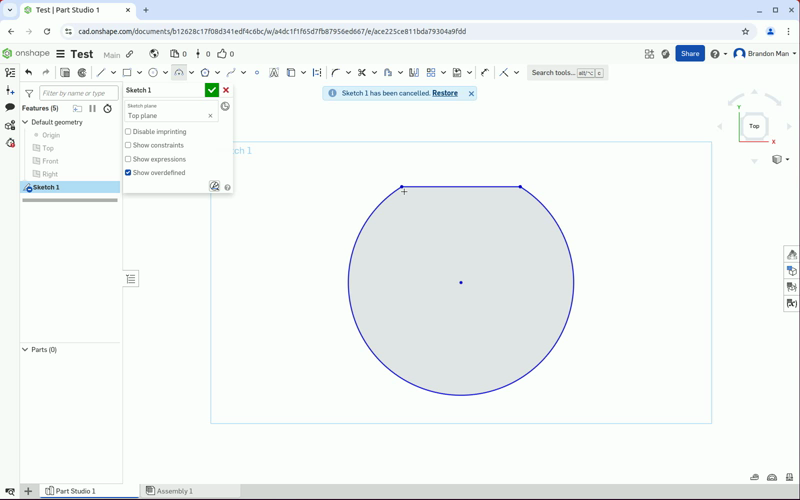
key_up(shift)
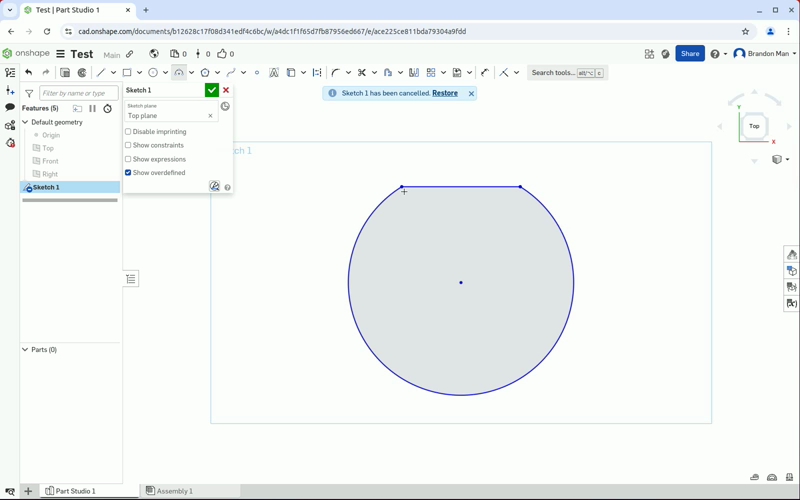
key_down(shift)
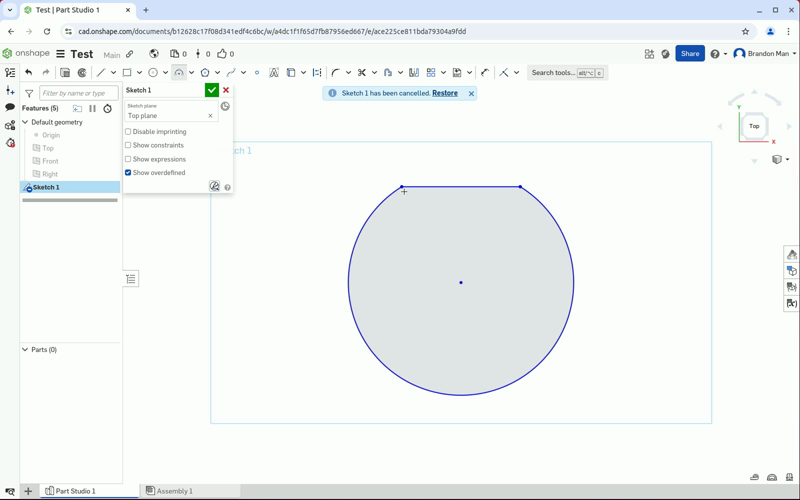
mouse_move(515, 191)
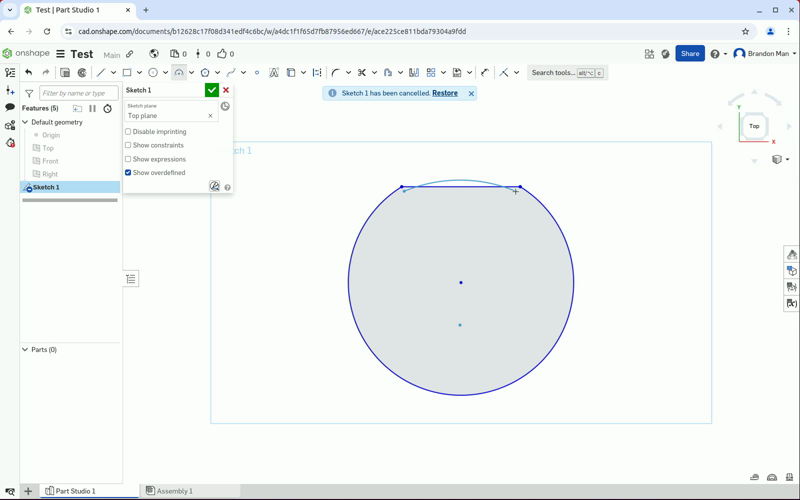
click(515, 191)
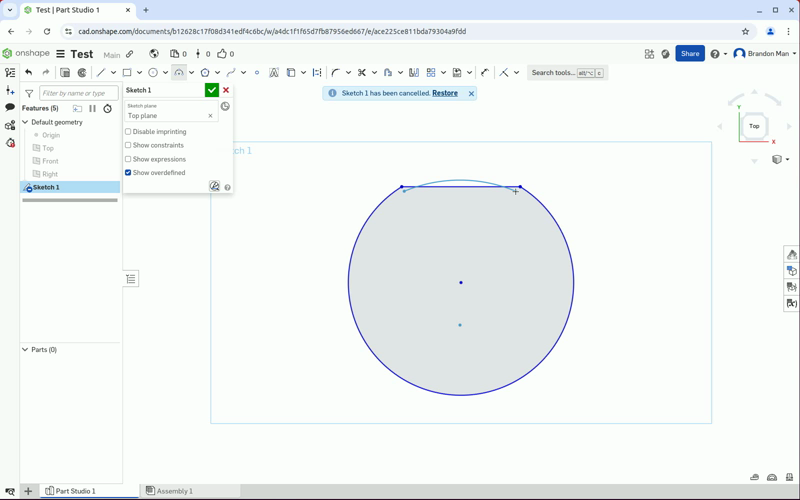
mouse_move(460, 387)
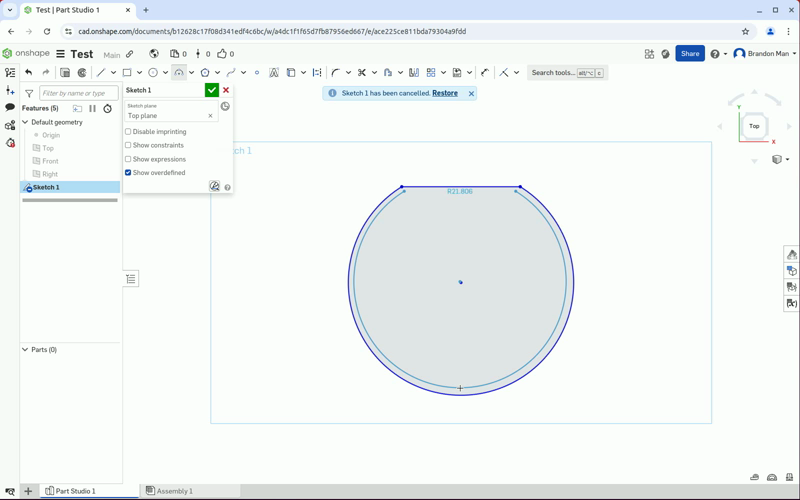
click(460, 387)
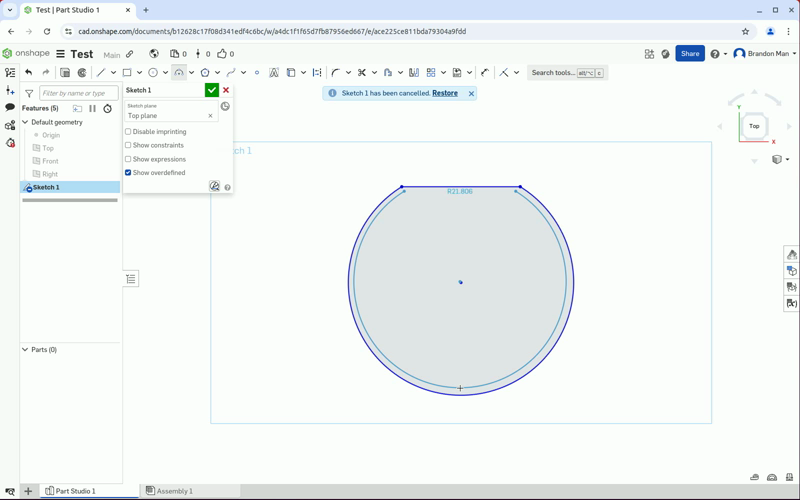
key_up(shift)
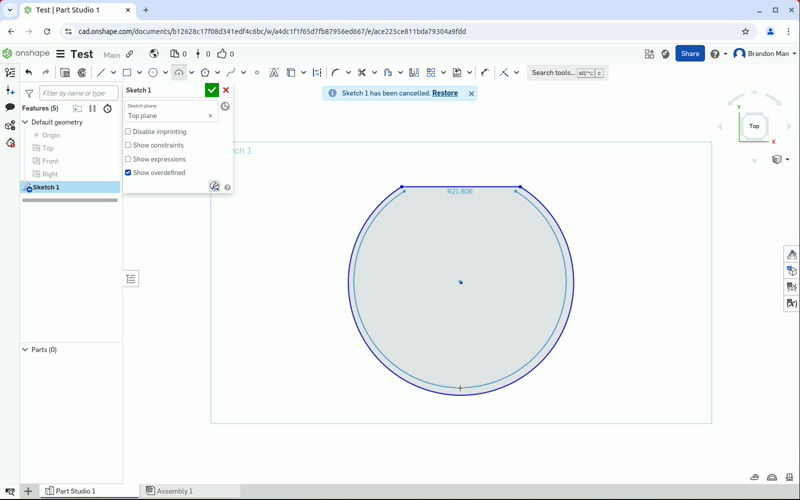
key(esc)
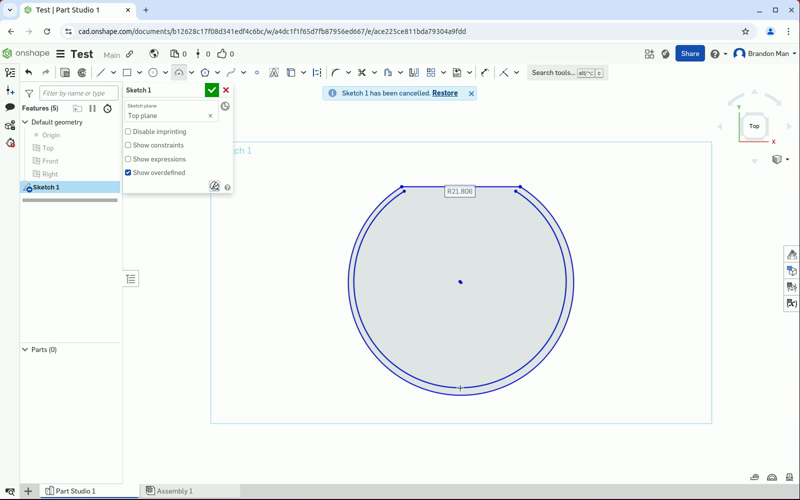
key(l)
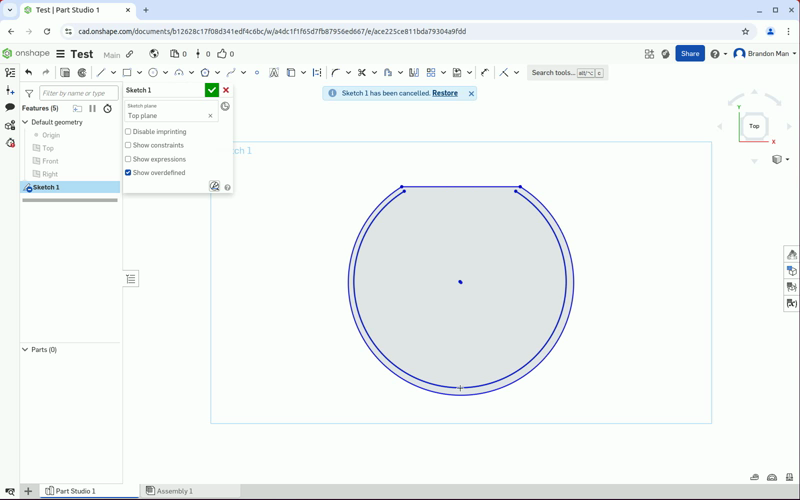
mouse_move(515, 191)
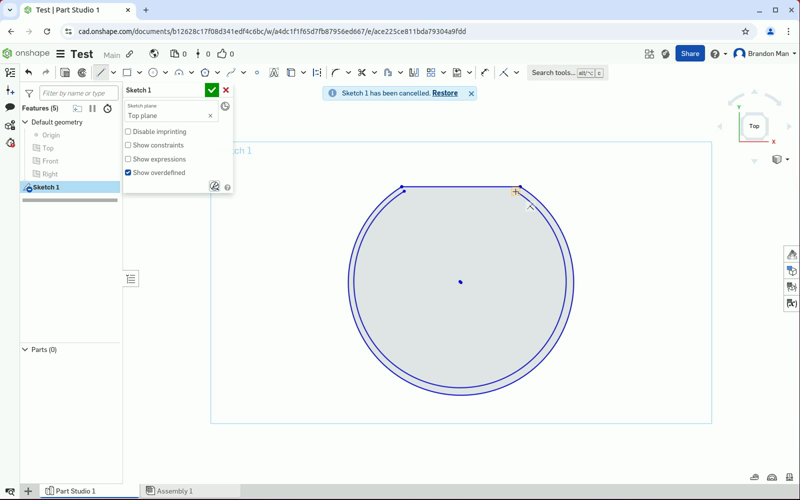
click(515, 191)
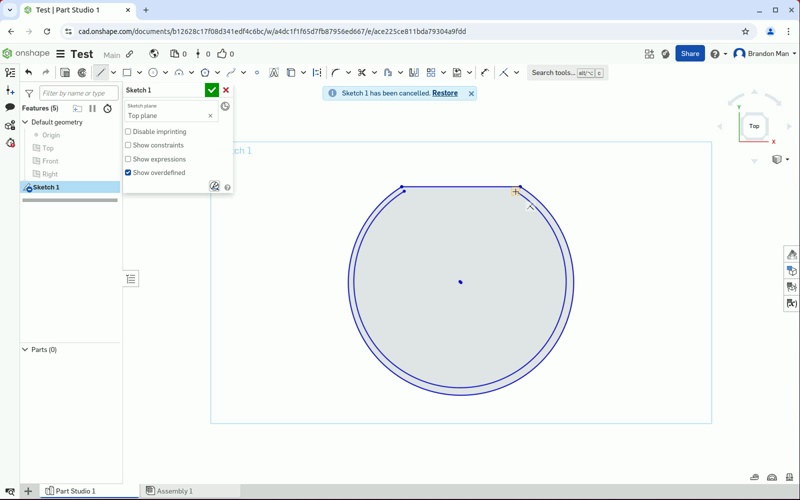
key_down(shift)
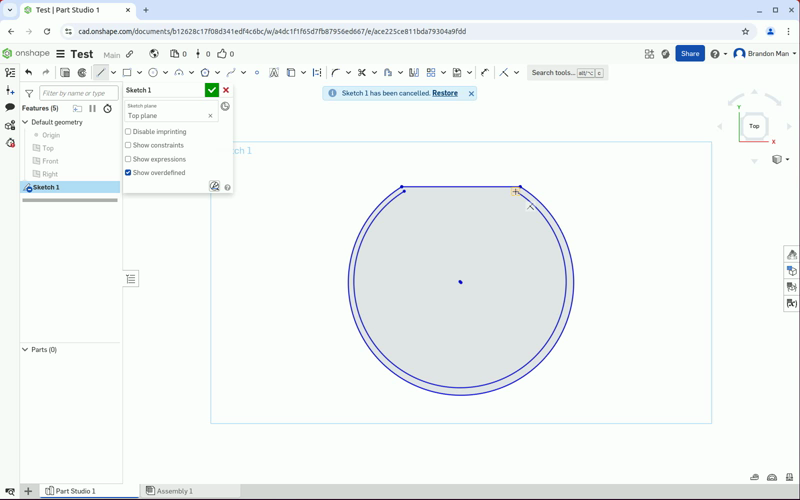
mouse_move(404, 191)
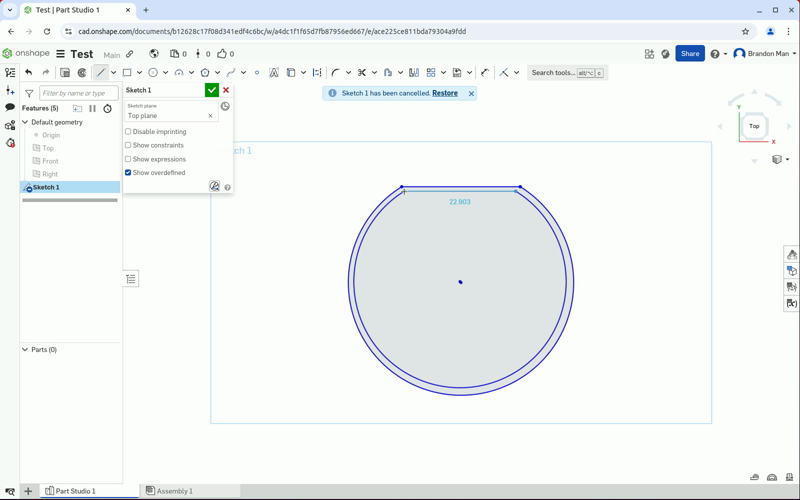
key_up(shift)
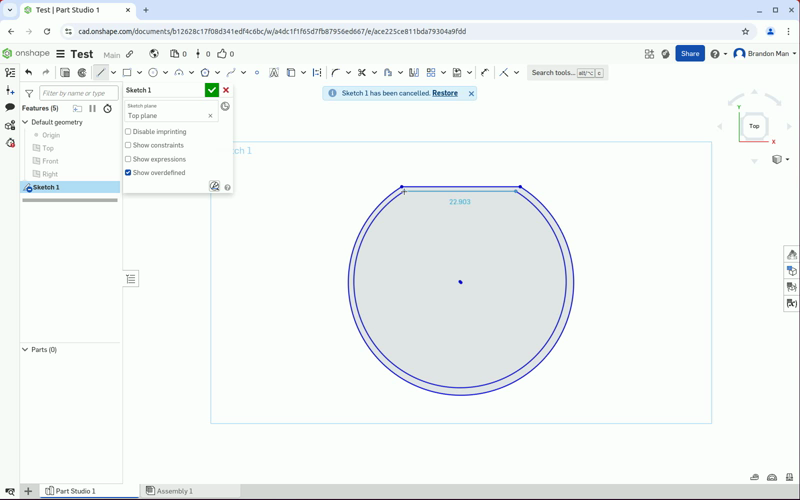
click(404, 191)
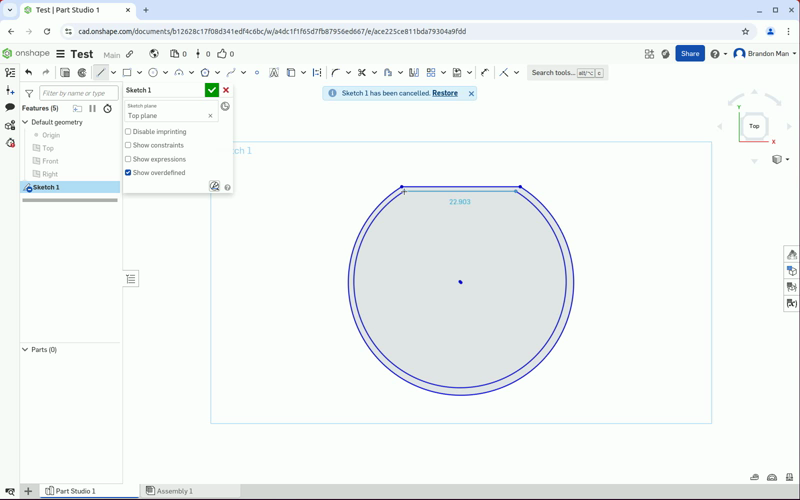
key(esc)
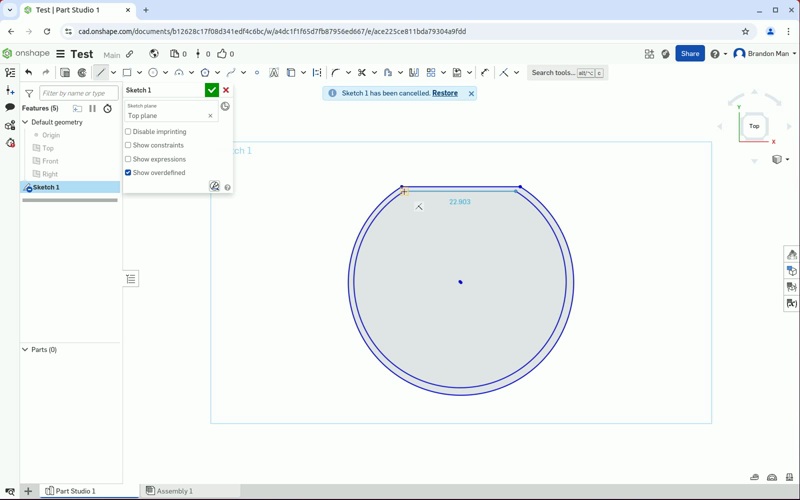
mouse_move(536, 360)
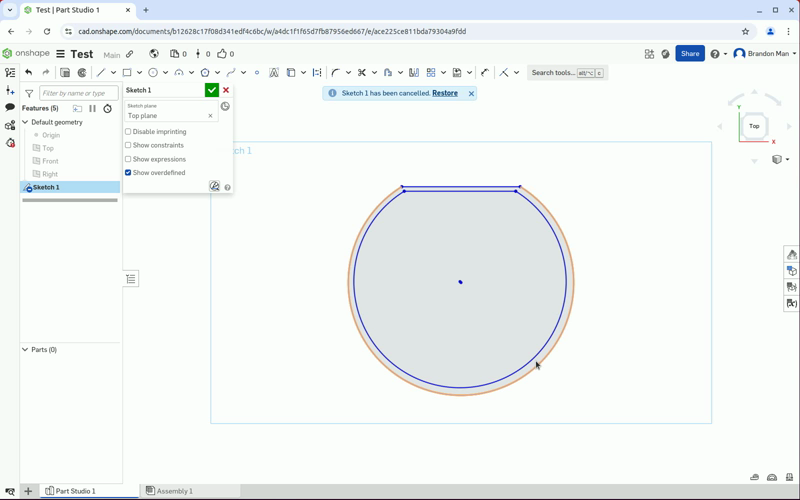
click(536, 360)
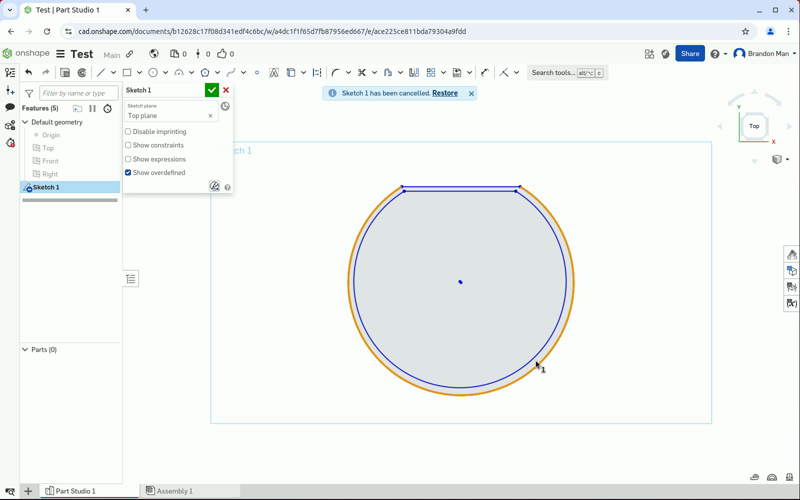
mouse_move(73, 352)
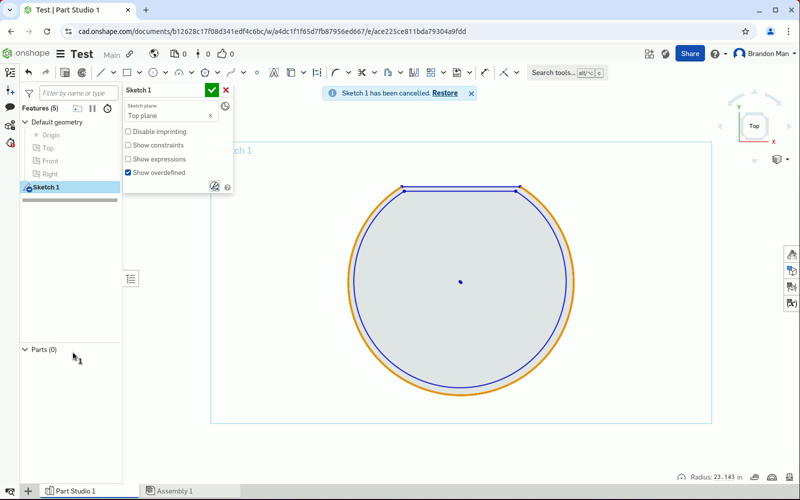
key(shift+y)
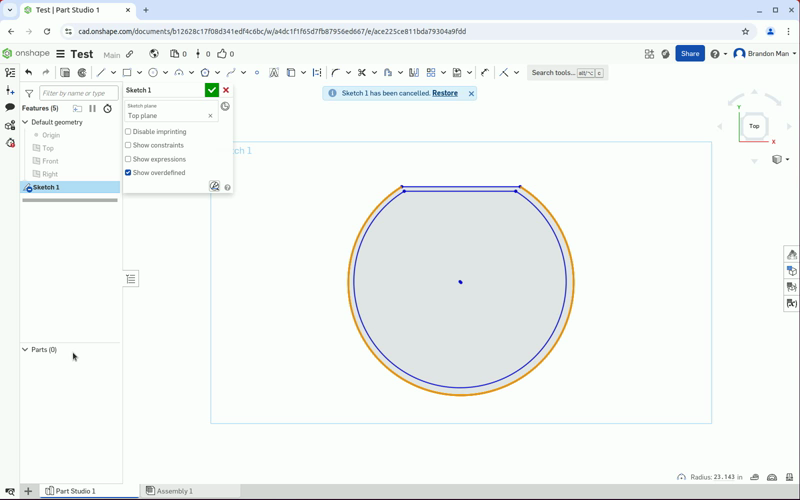
key(shift+e)
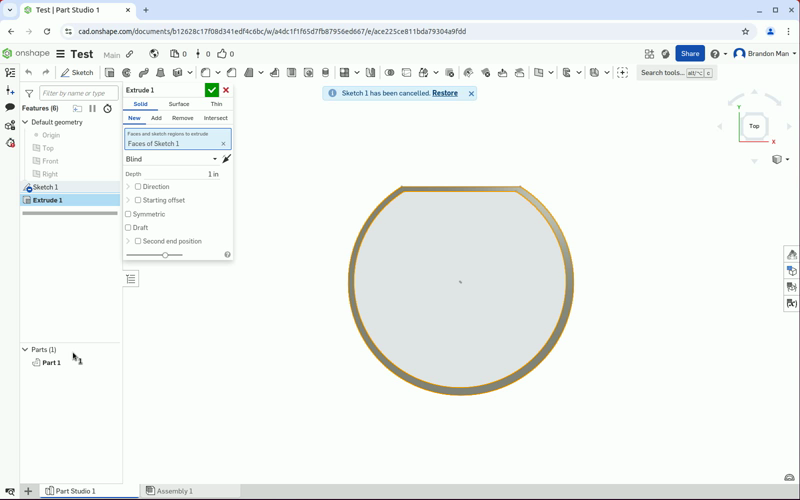
mouse_move(143, 106)
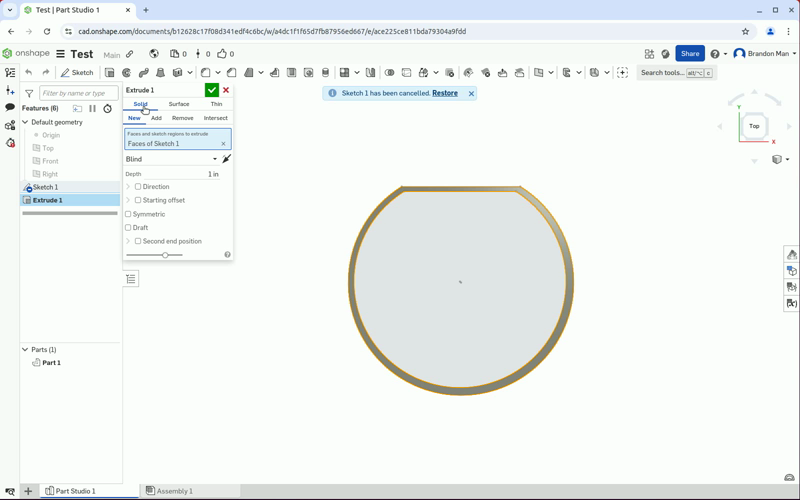
click(143, 106)
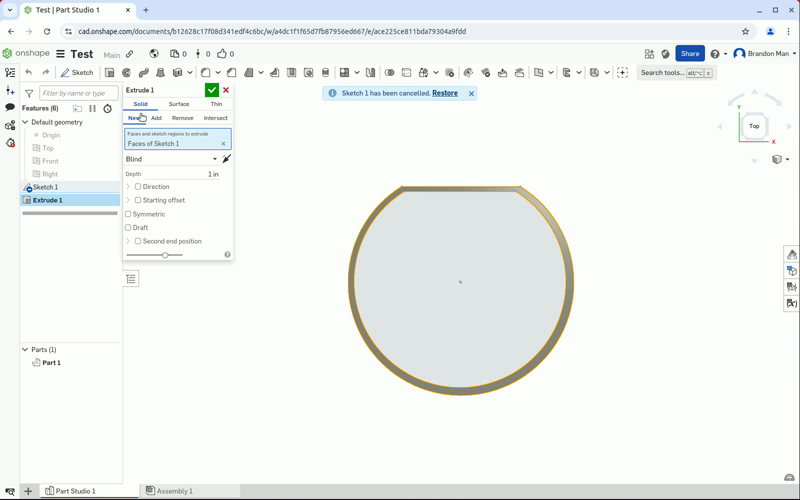
mouse_move(137, 120)
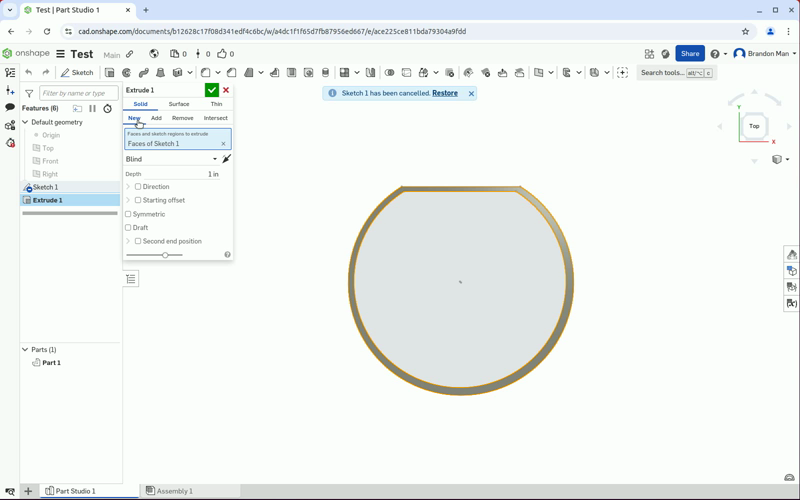
click(137, 120)
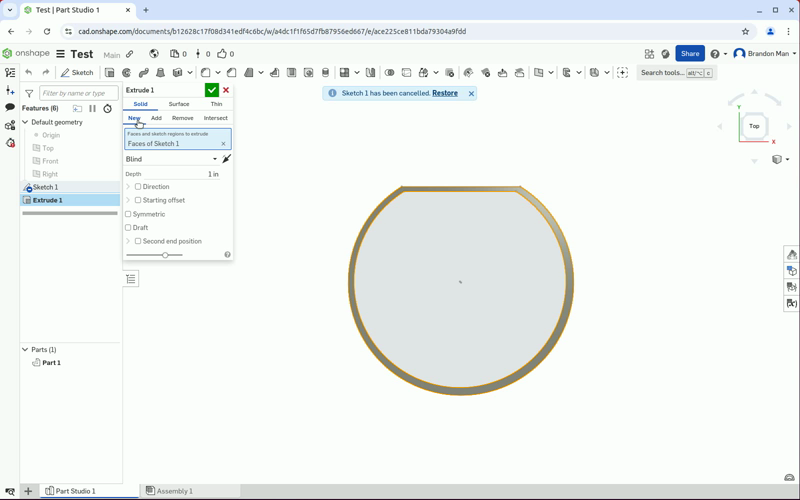
key(tab, 4)
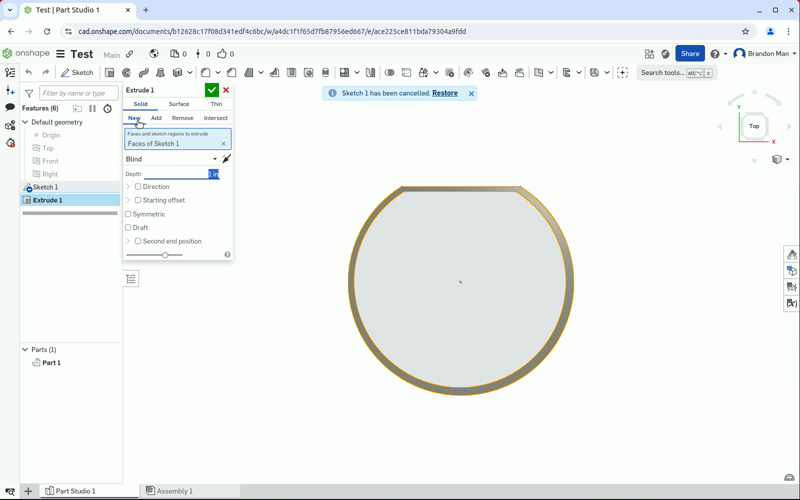
text(5.055)
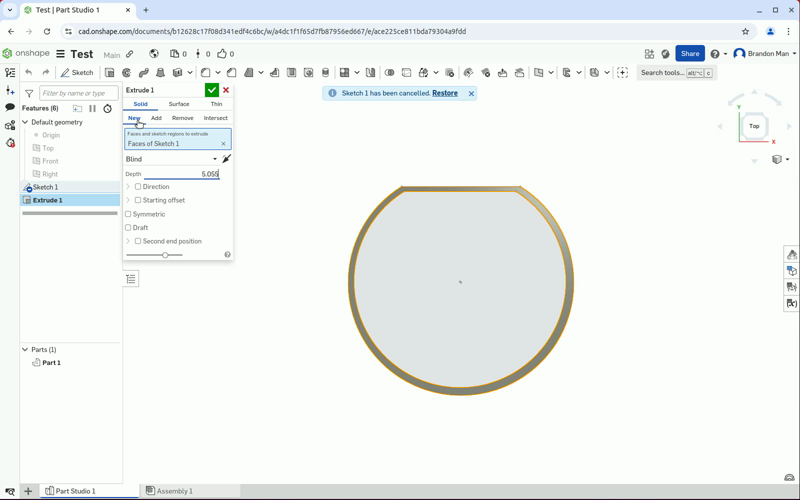
key(enter)
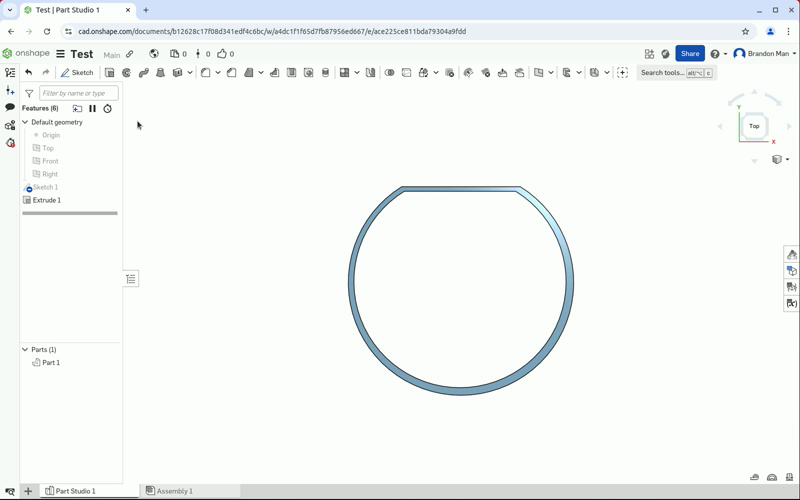
key(shift+h)
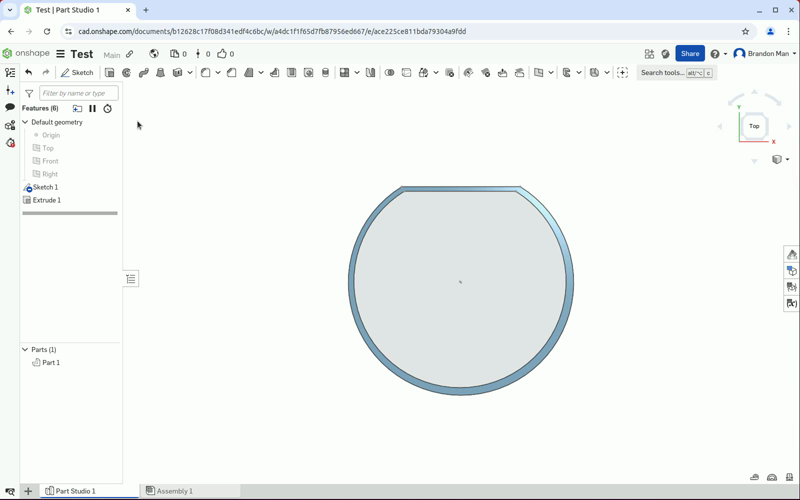
key(shift+h)
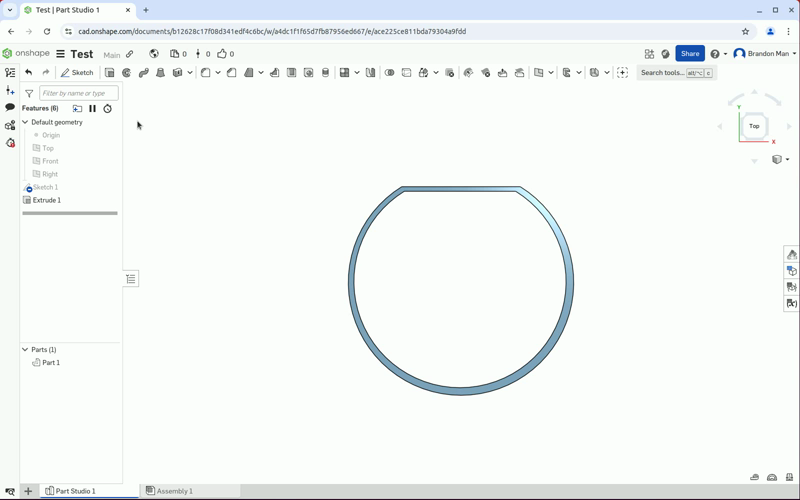
mouse_move(73, 189)
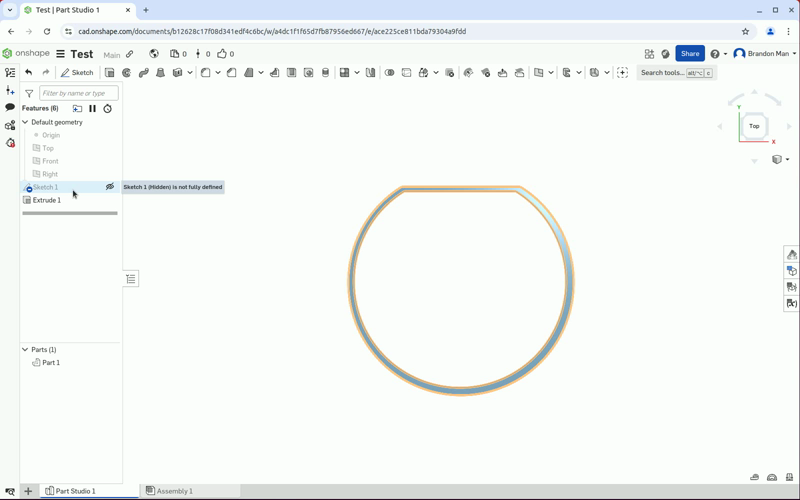
click(73, 189)
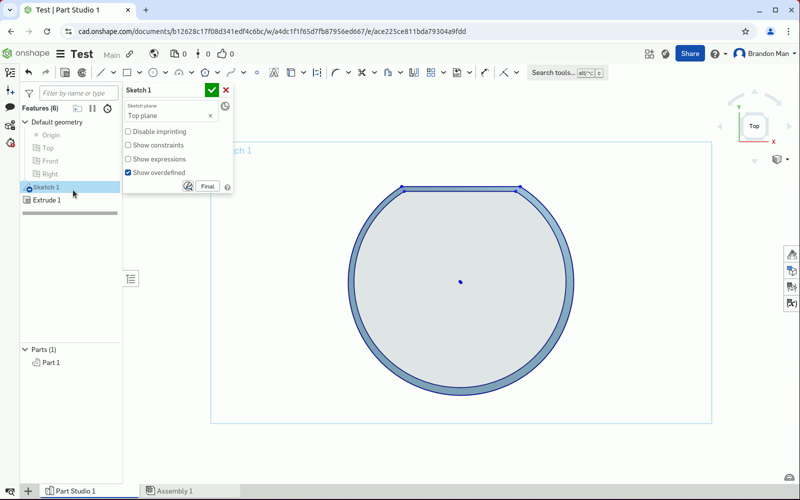
mouse_move(229, 92)
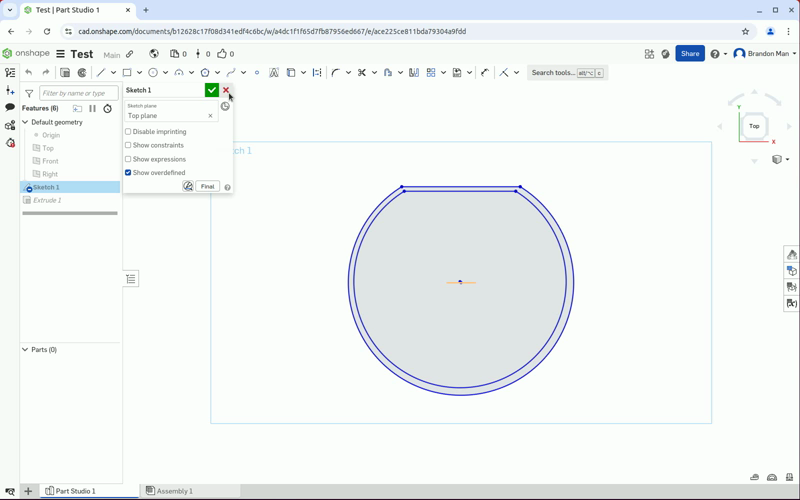
click(229, 92)
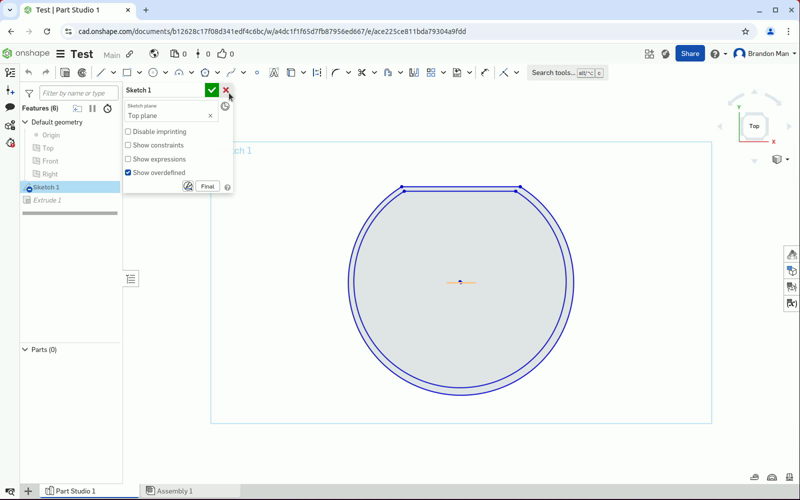
key(shift+s)
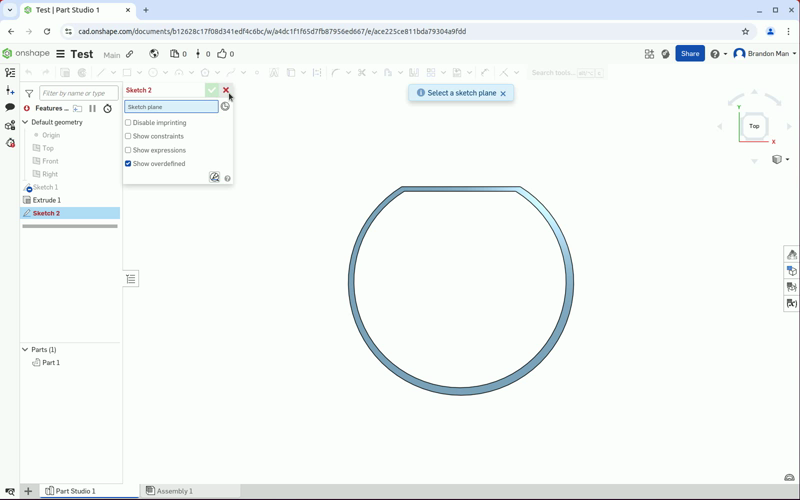
mouse_move(73, 150)
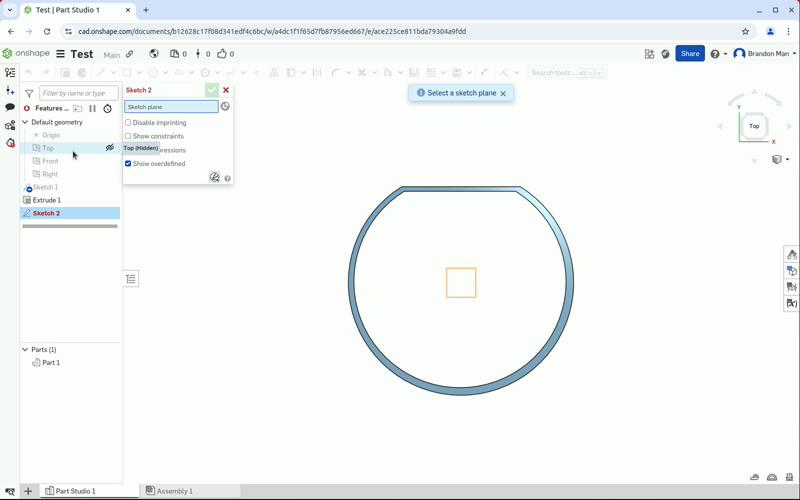
click(73, 150)
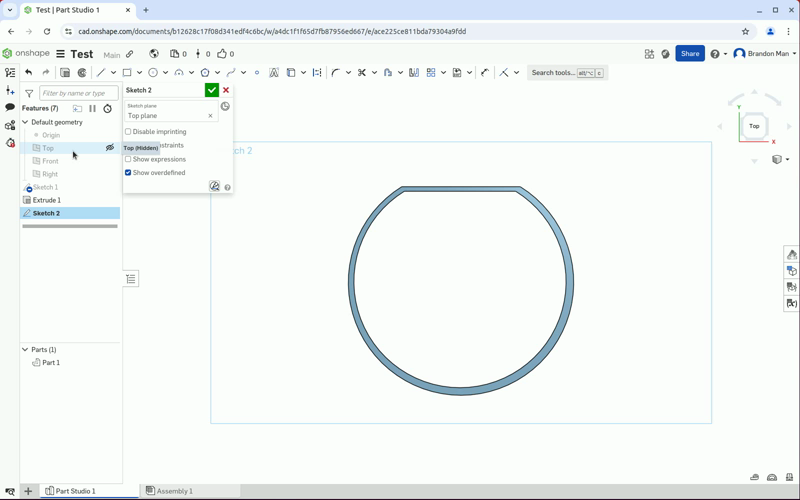
mouse_move(73, 352)
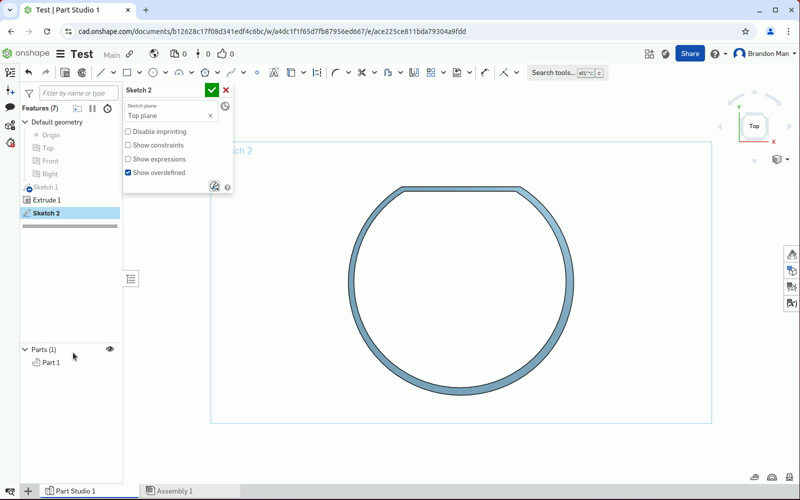
key(y)
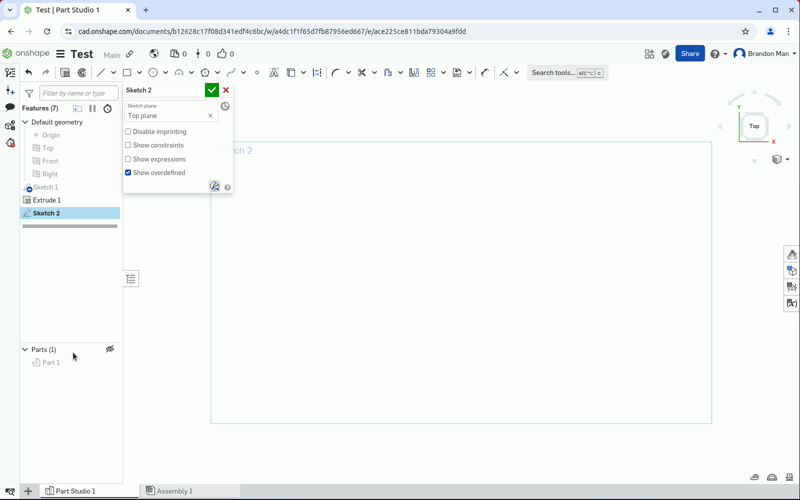
key(l)
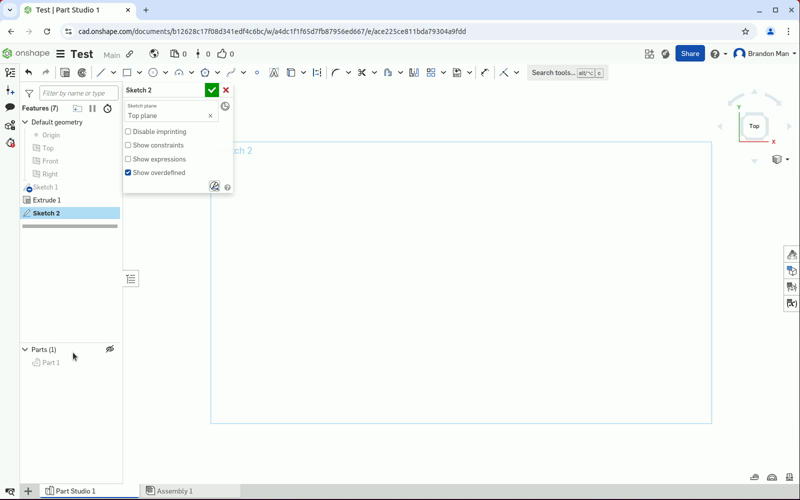
key_down(shift)
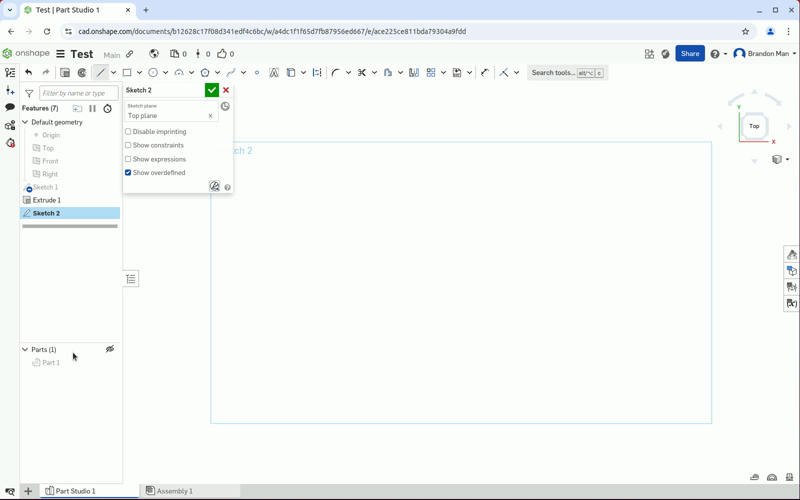
mouse_move(436, 187)
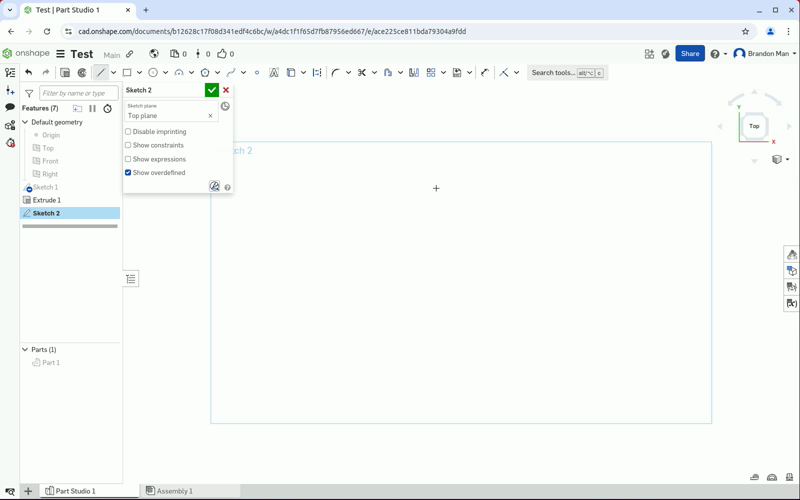
click(436, 187)
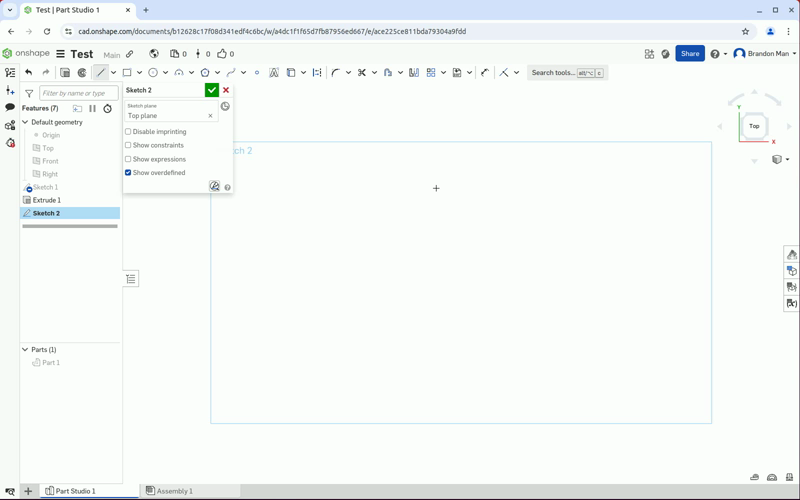
key_up(shift)
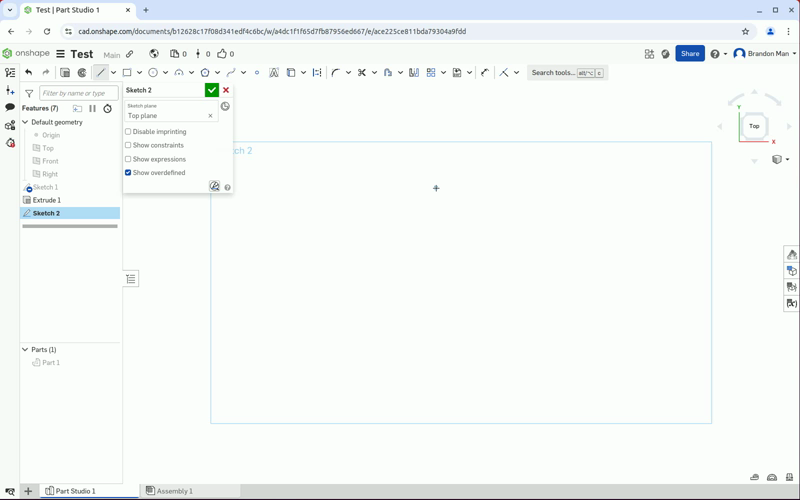
key_down(shift)
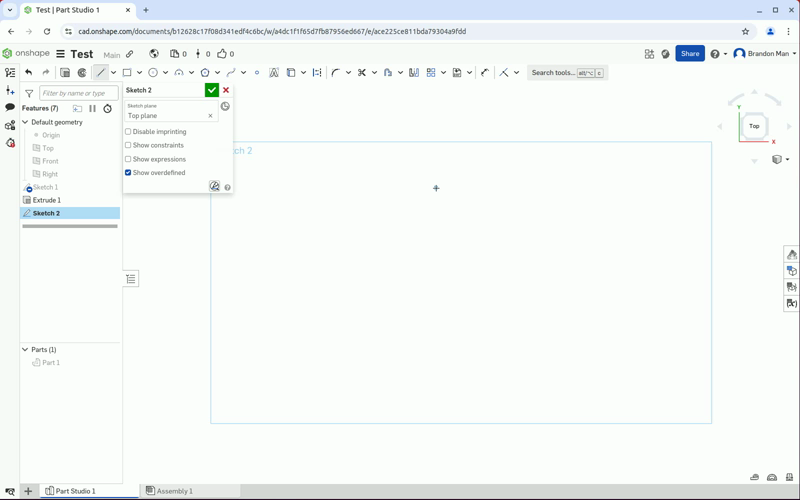
mouse_move(466, 187)
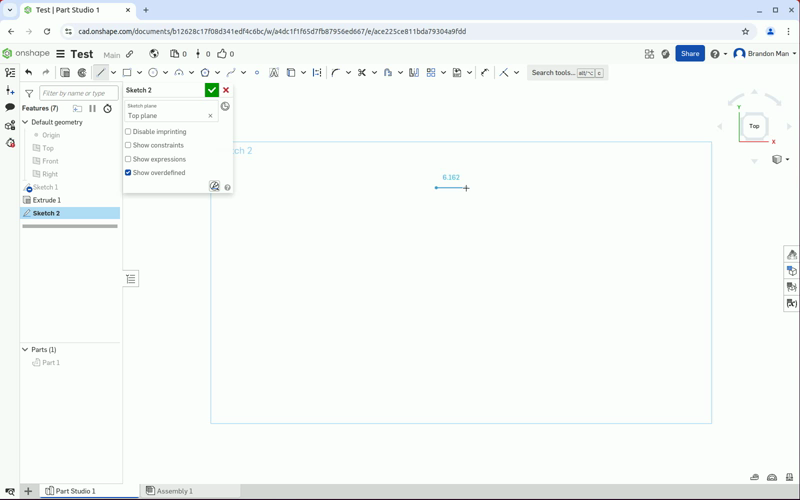
mouse_move(486, 187)
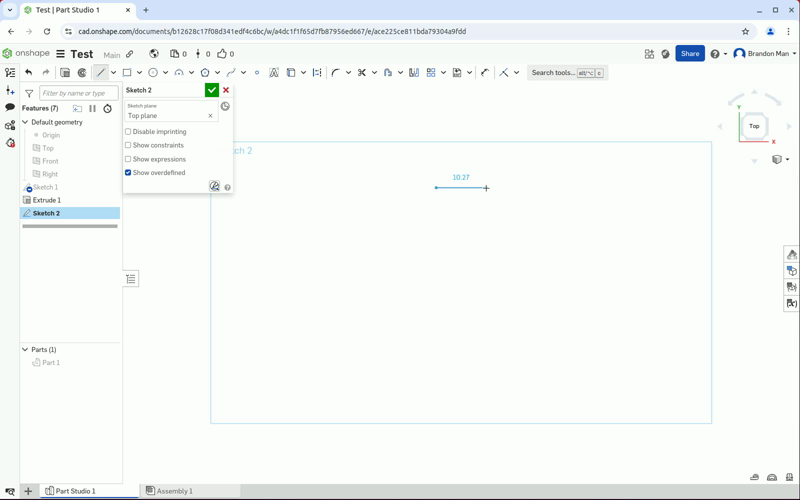
click(486, 187)
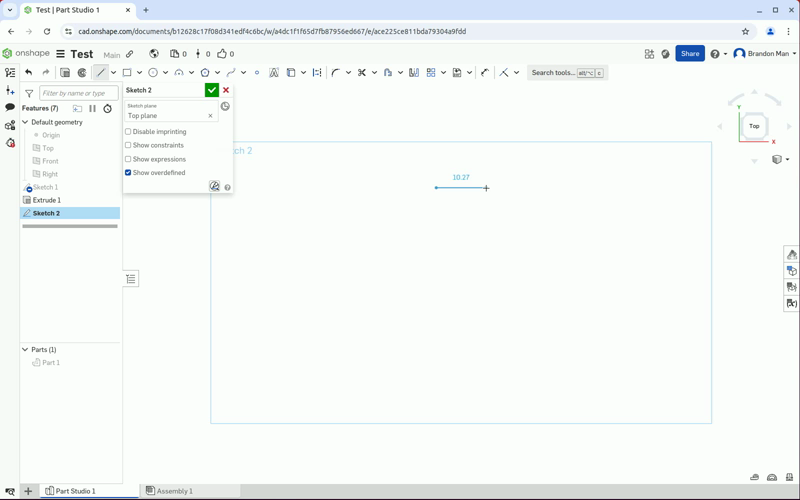
key_up(shift)
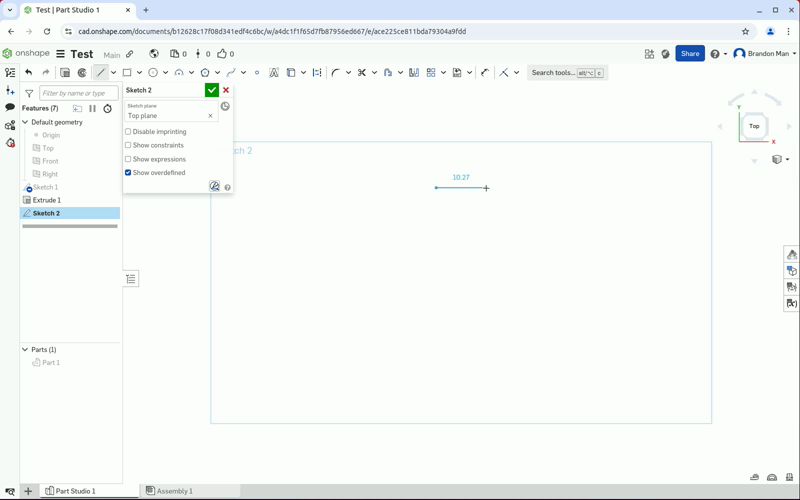
key_down(shift)
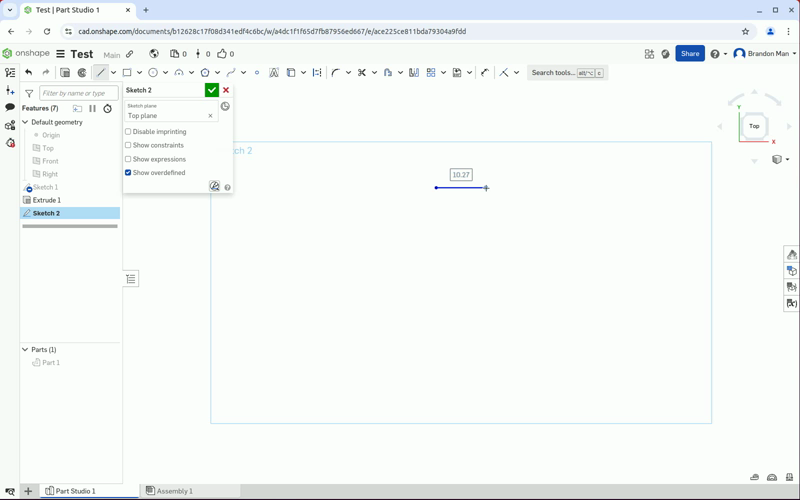
mouse_move(516, 187)
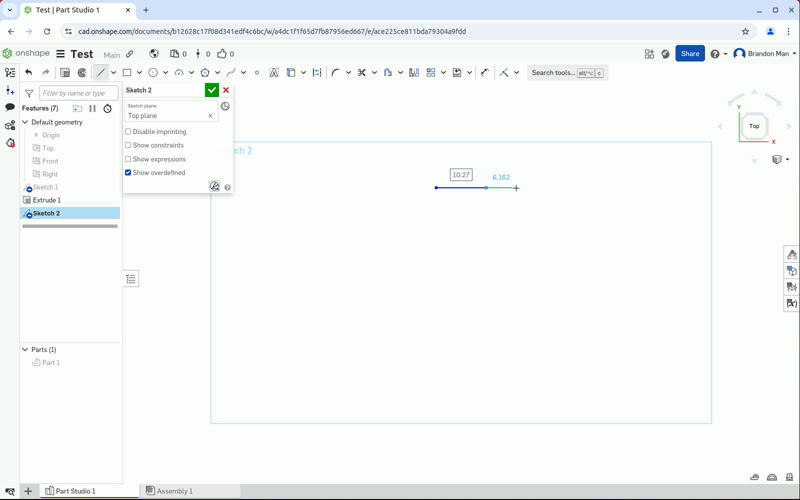
mouse_move(486, 181)
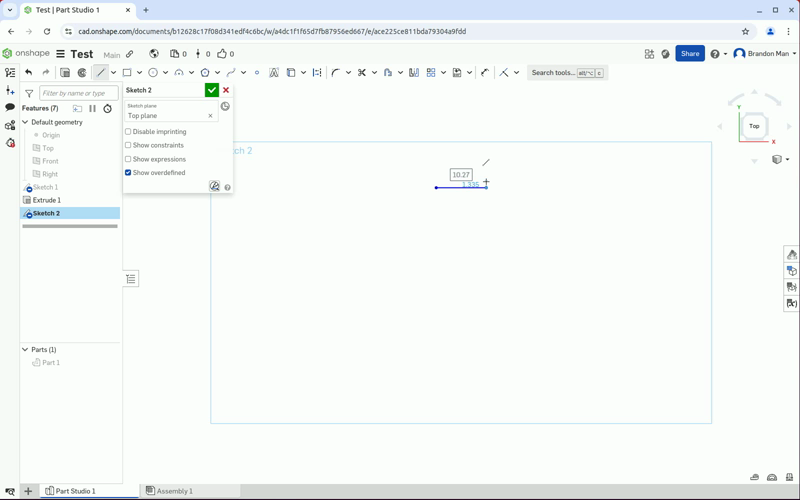
scroll(6)
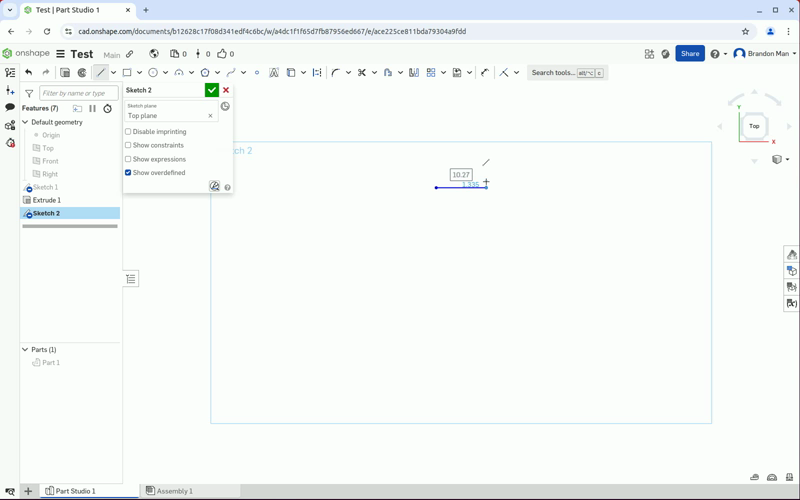
scroll(6)
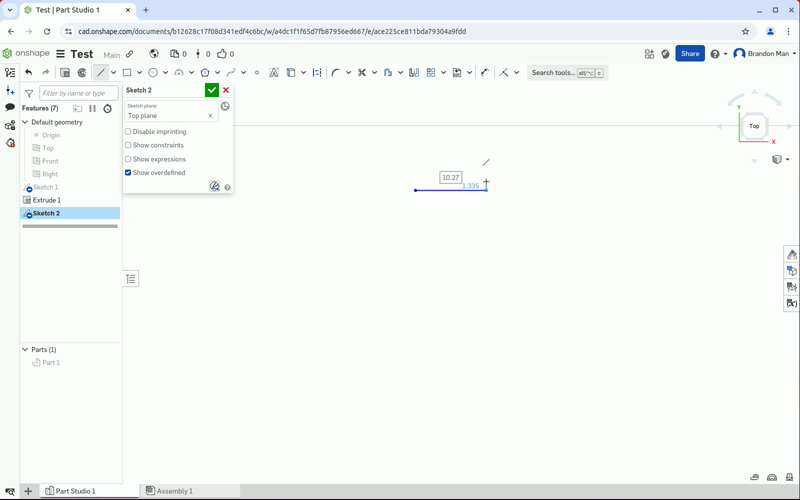
scroll(6)
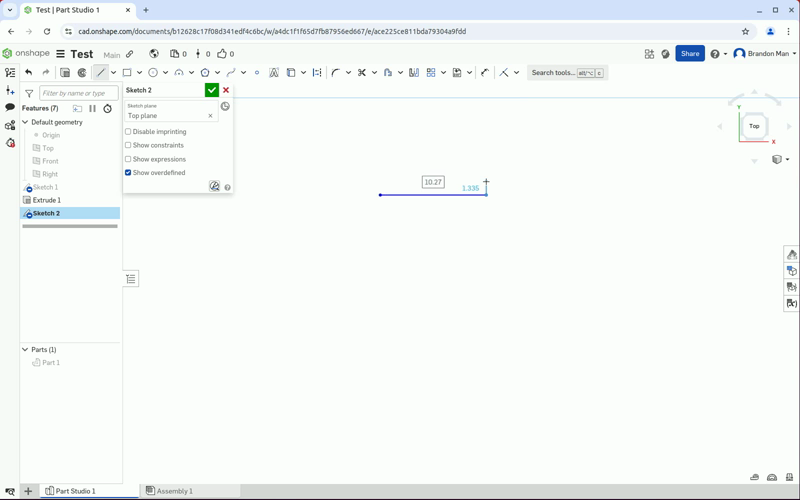
scroll(6)
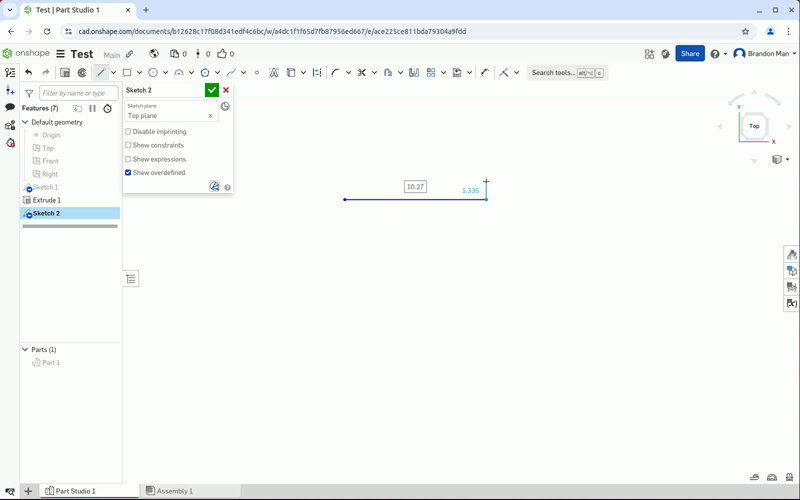
scroll(6)
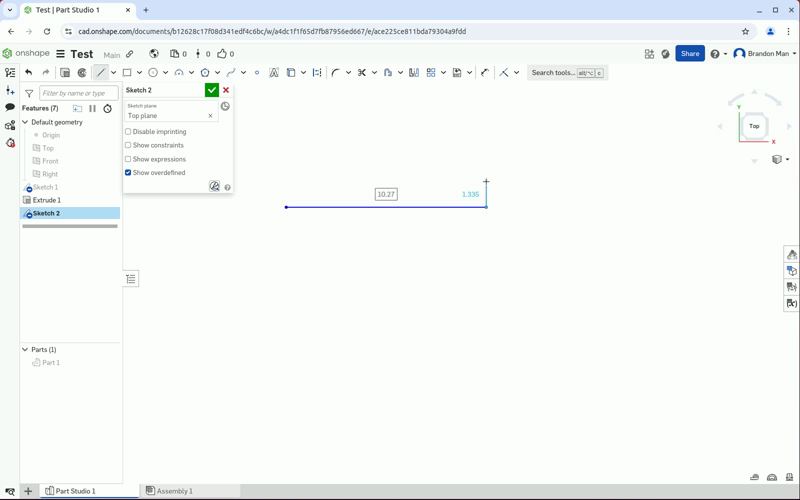
scroll(6)
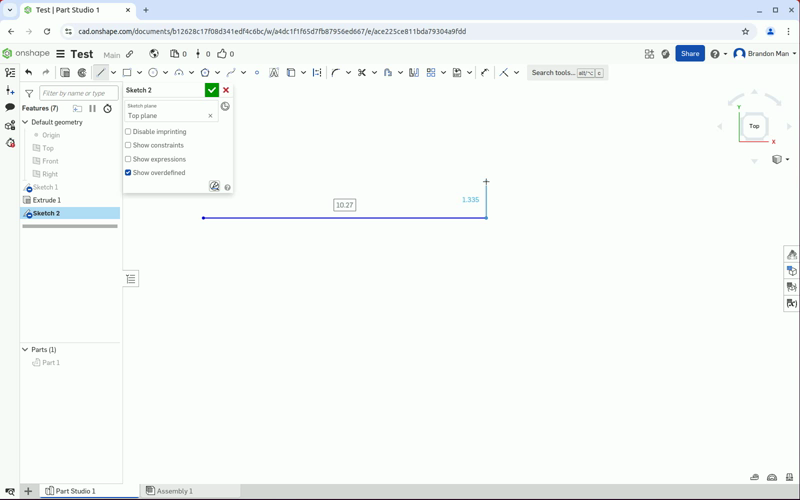
scroll(6)
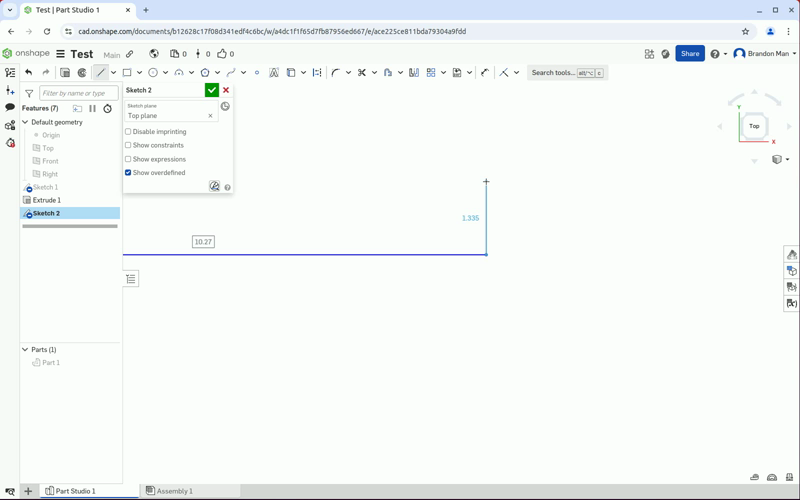
click(486, 181)
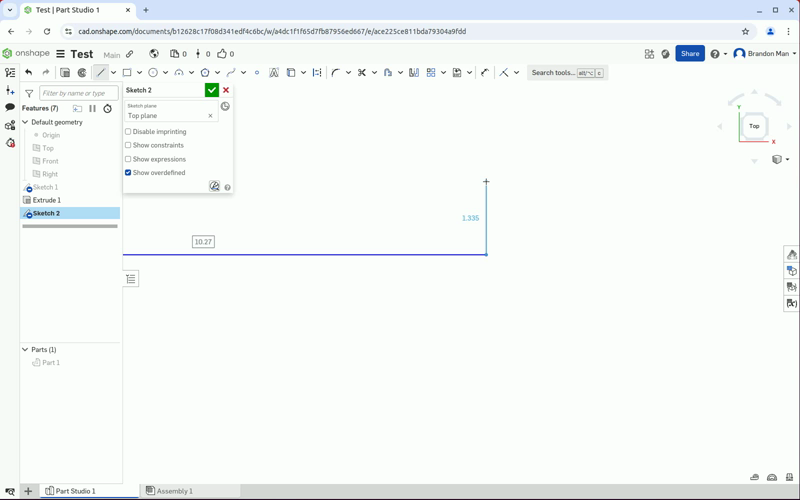
scroll(-6)
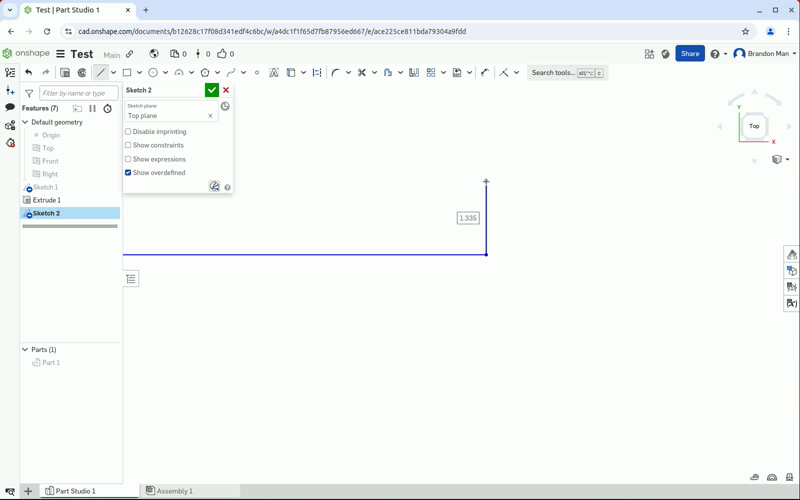
scroll(-6)
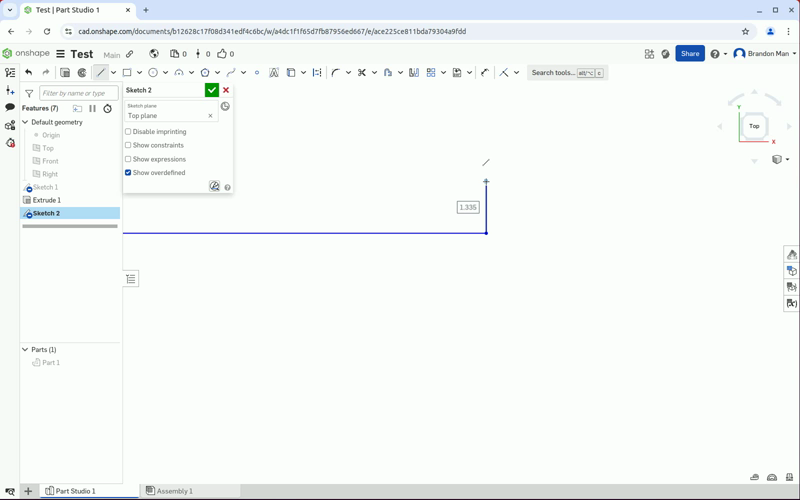
scroll(-6)
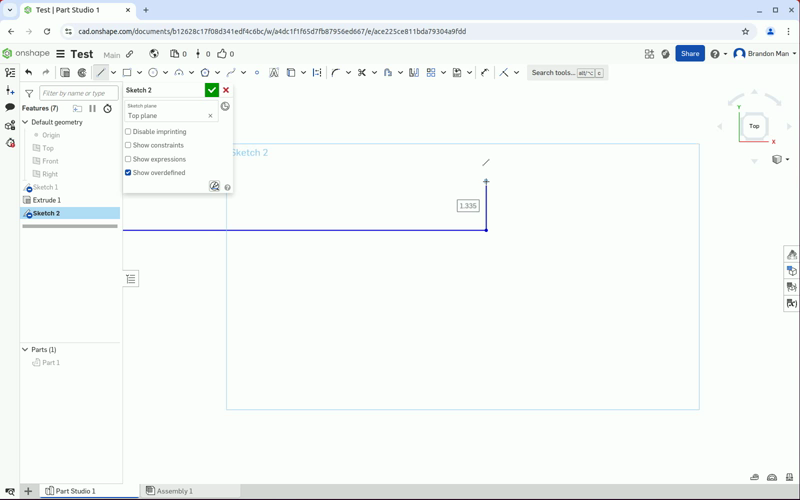
scroll(-6)
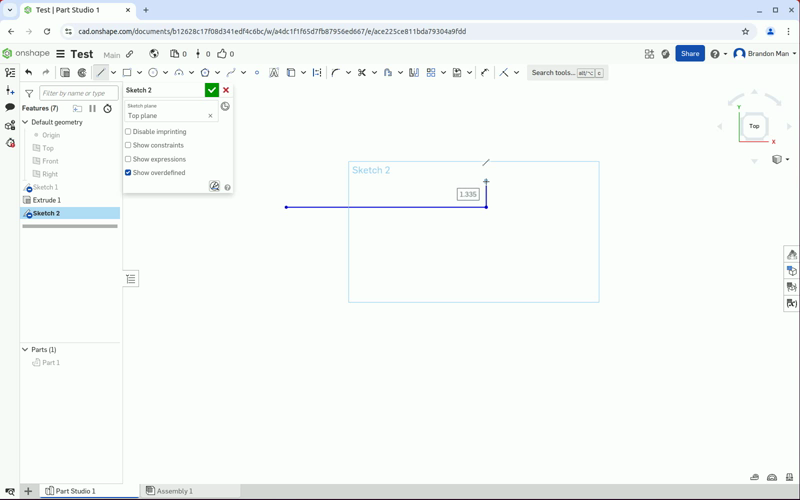
scroll(-6)
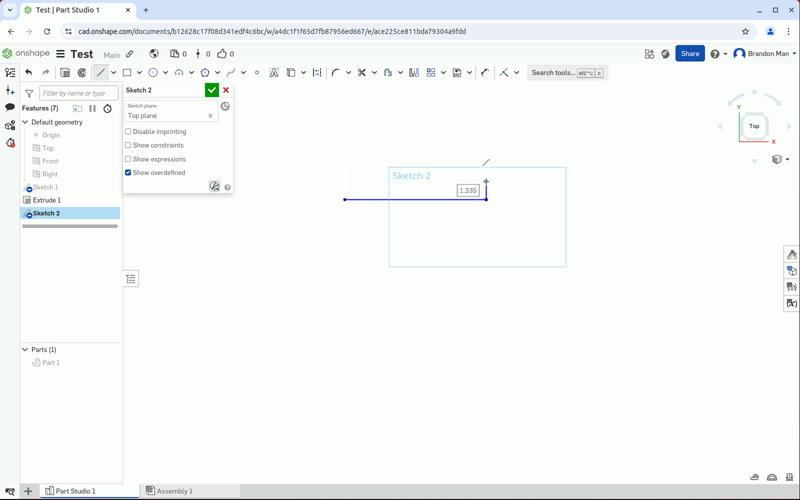
scroll(-6)
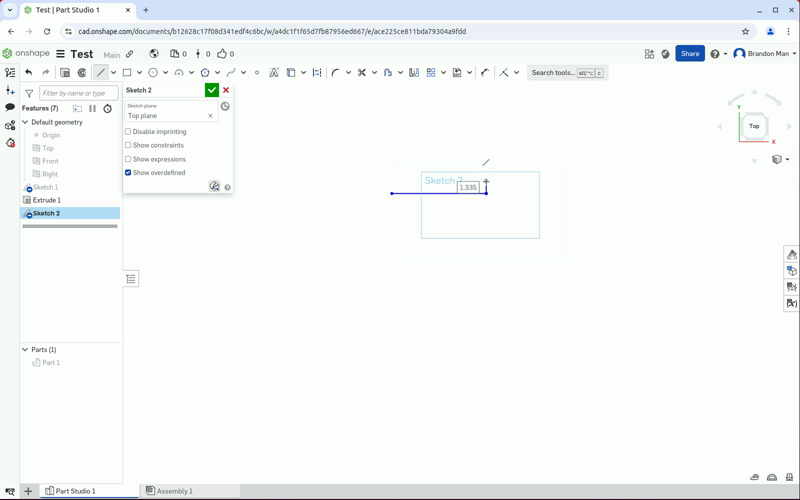
scroll(-6)
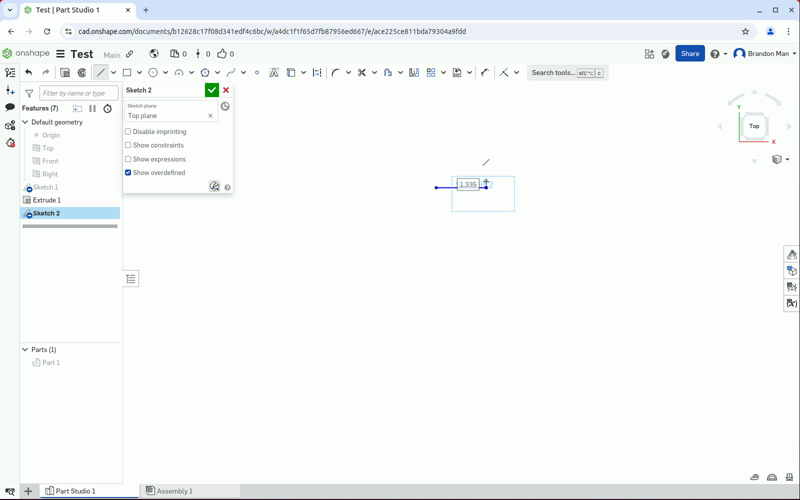
key_up(shift)
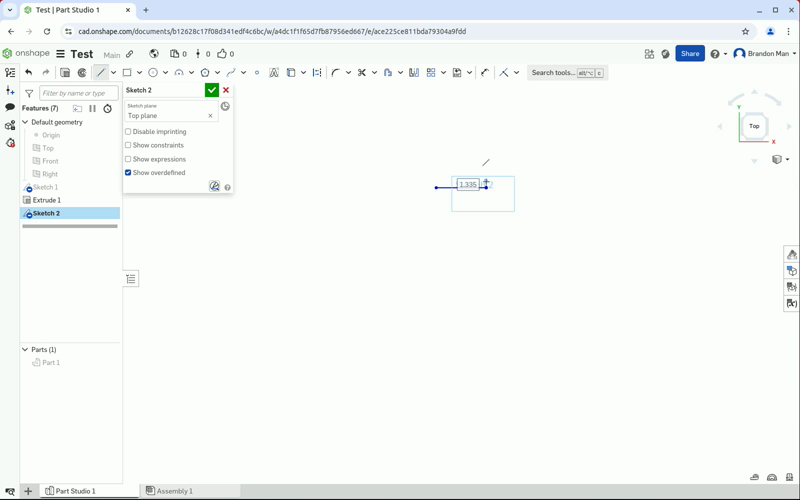
key_down(shift)
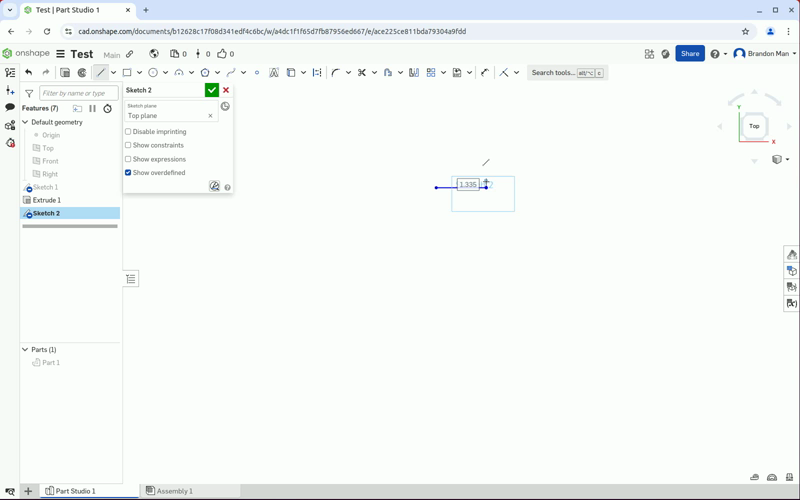
mouse_move(516, 181)
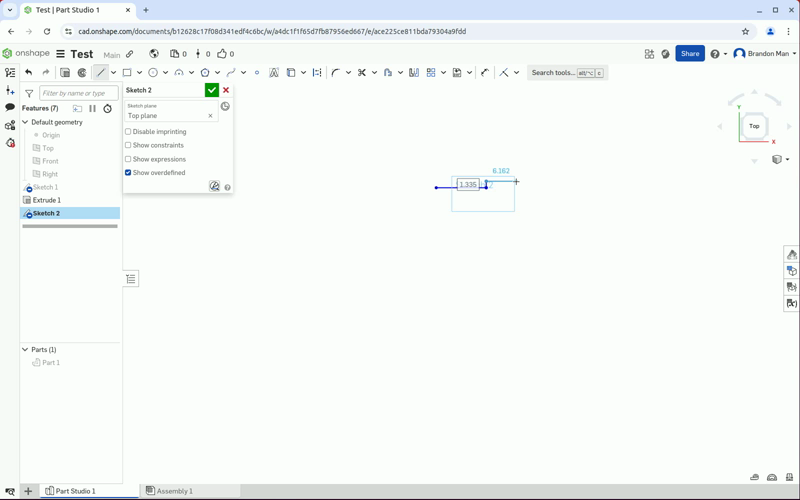
mouse_move(436, 181)
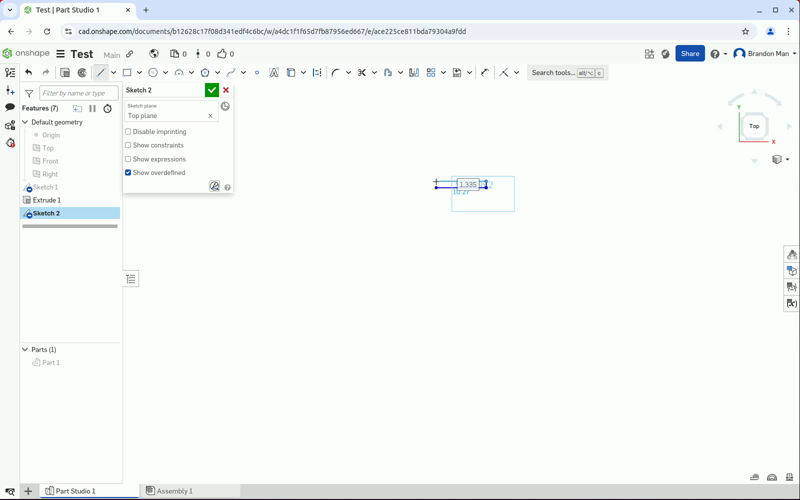
click(436, 181)
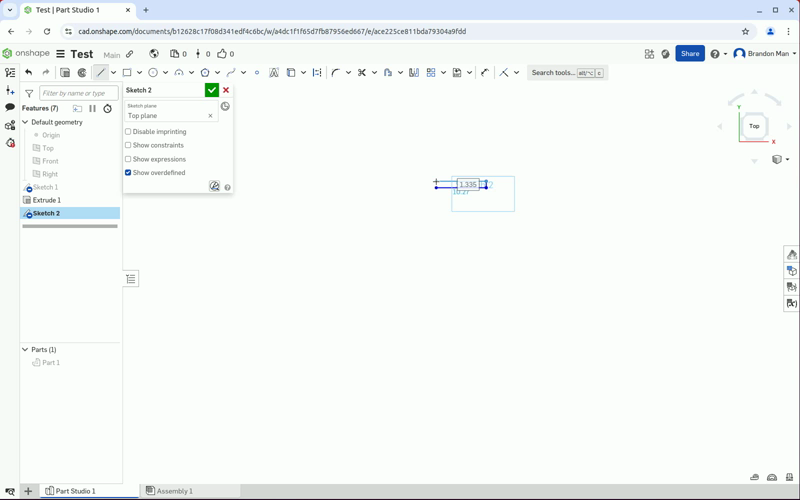
key_up(shift)
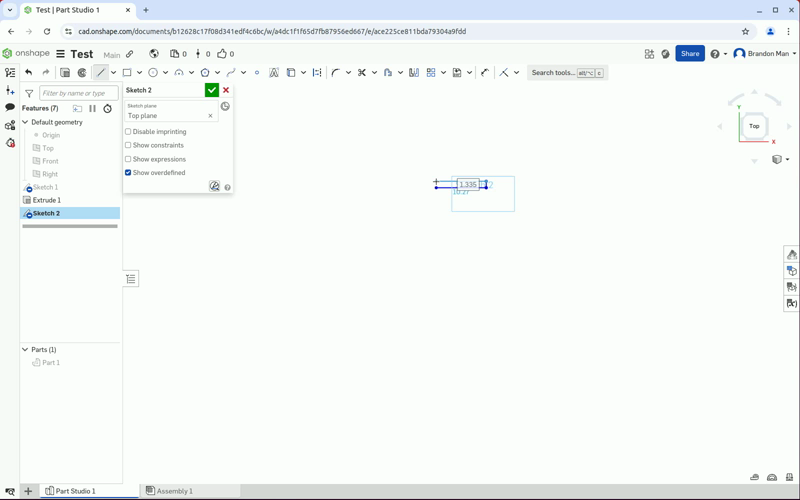
key_down(shift)
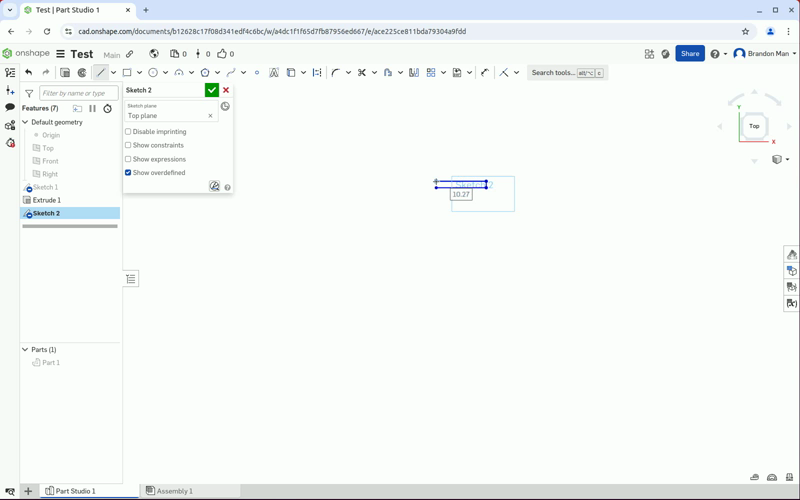
mouse_move(466, 181)
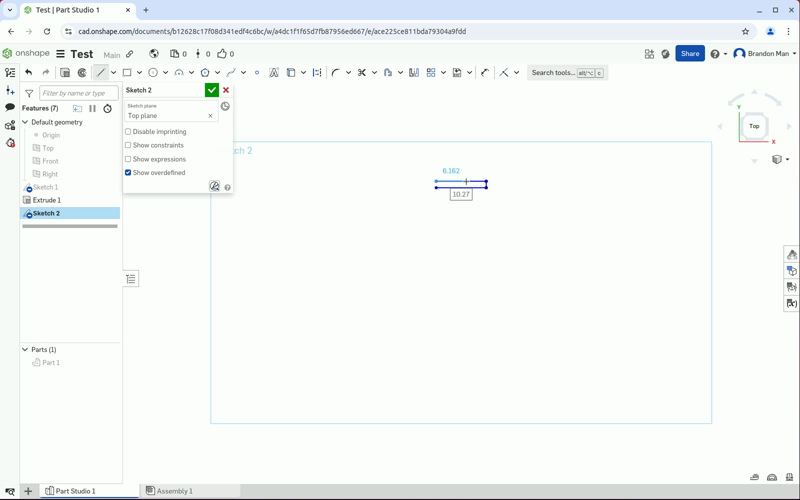
mouse_move(436, 181)
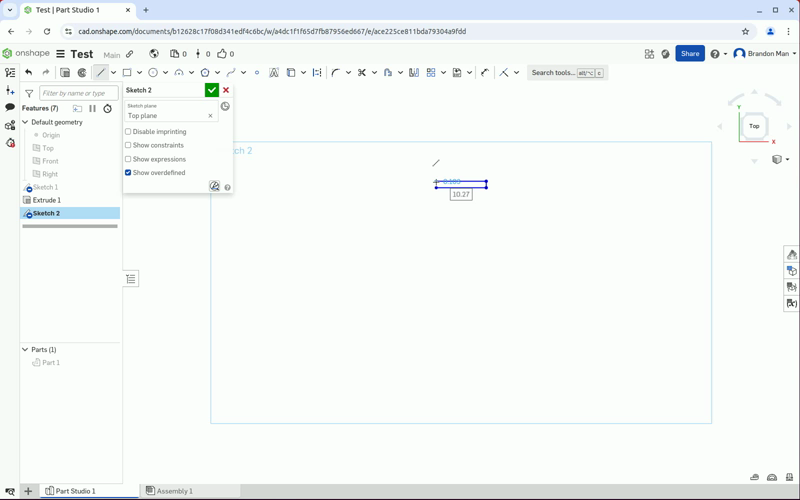
scroll(6)
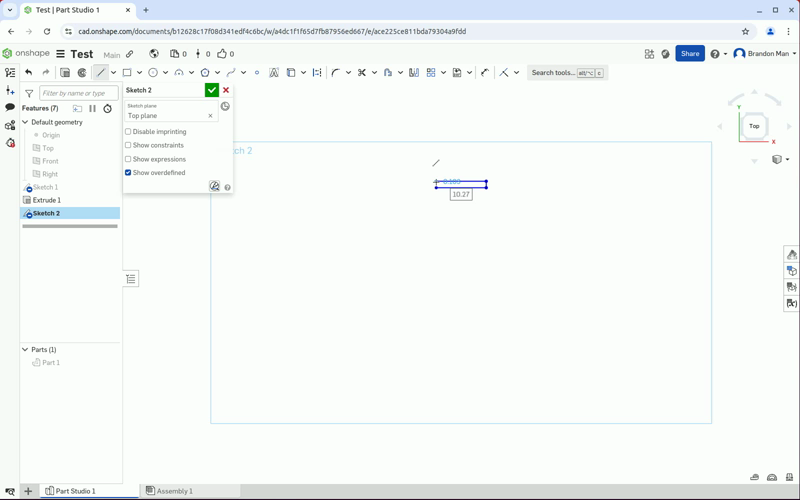
scroll(6)
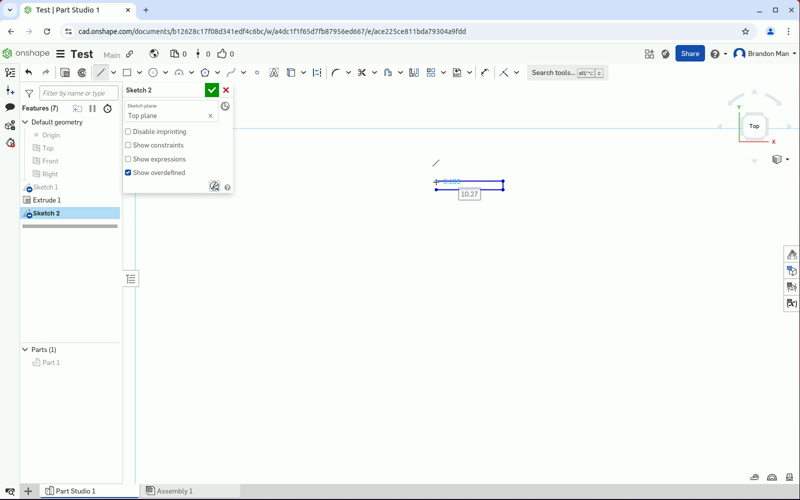
scroll(6)
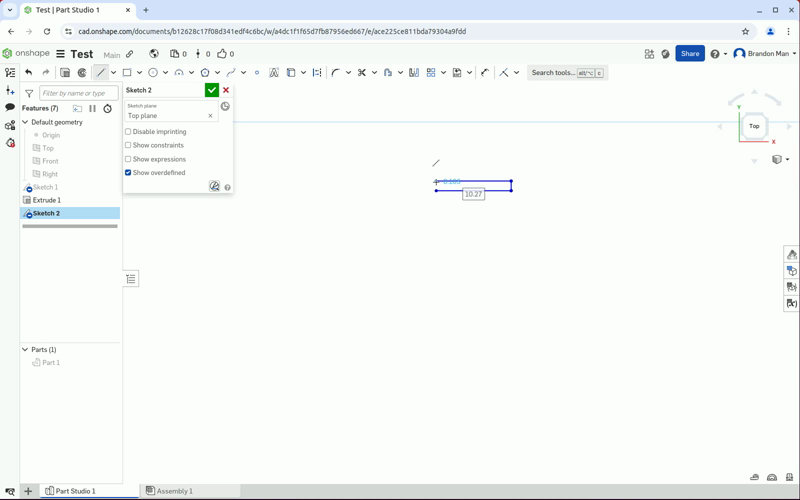
scroll(6)
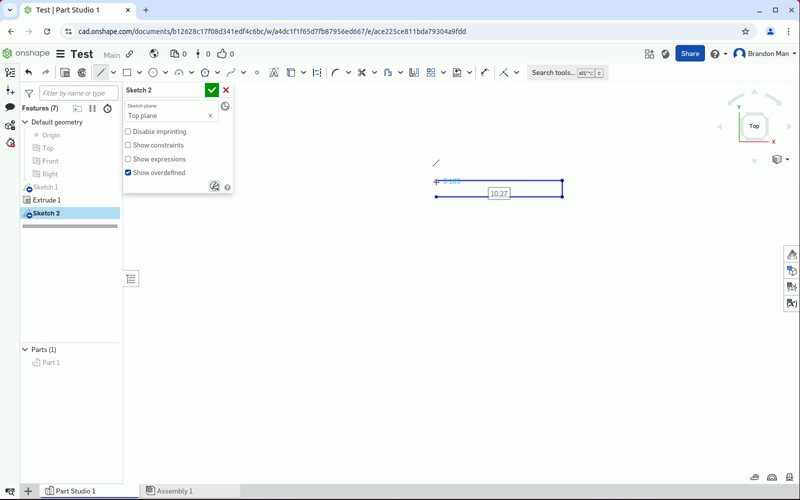
scroll(6)
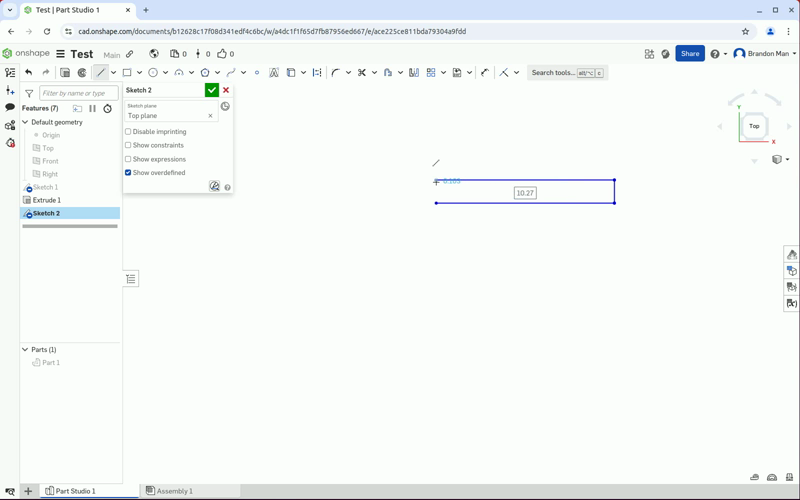
scroll(6)
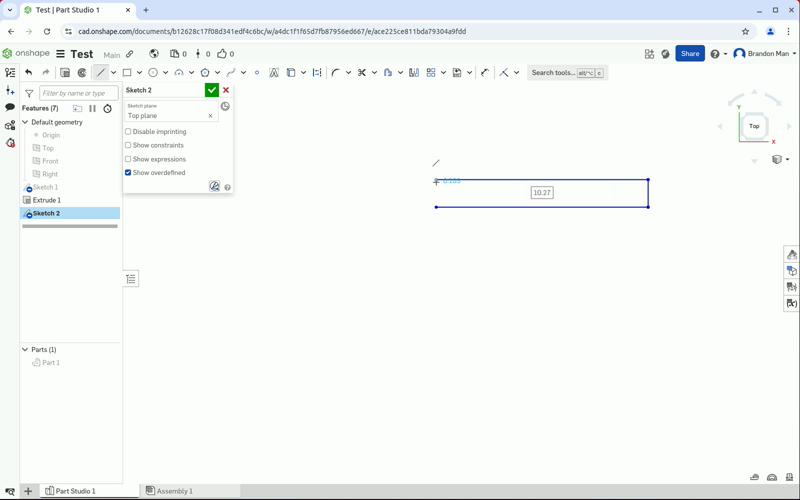
scroll(6)
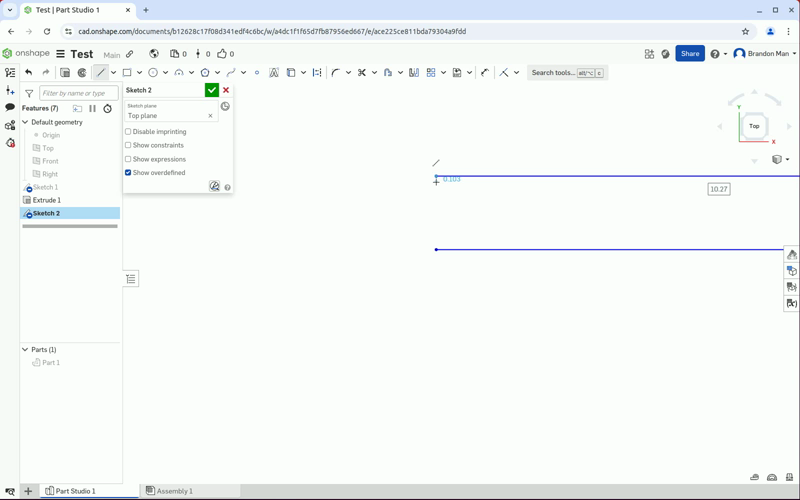
click(436, 181)
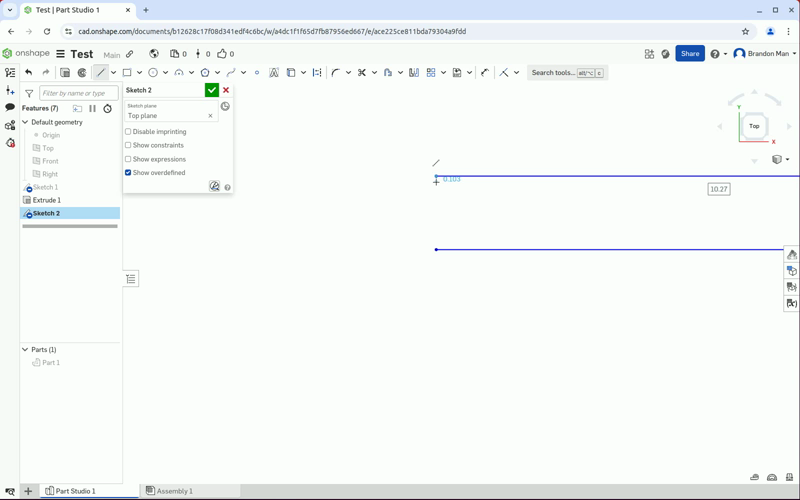
scroll(-6)
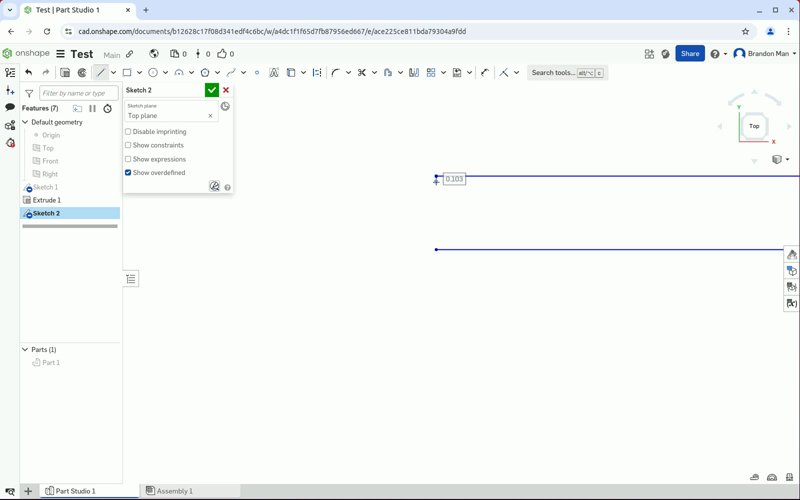
scroll(-6)
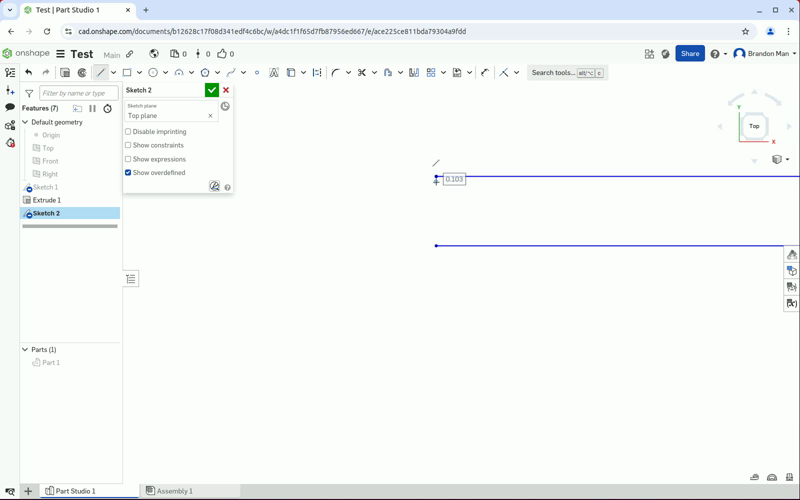
scroll(-6)
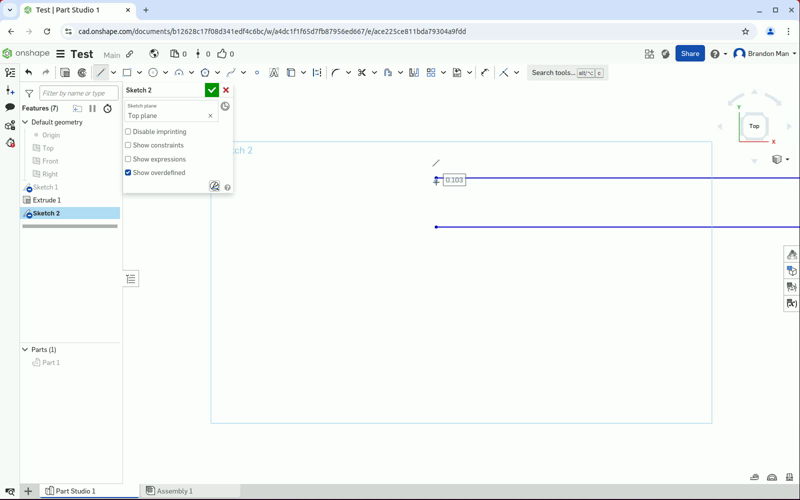
scroll(-6)
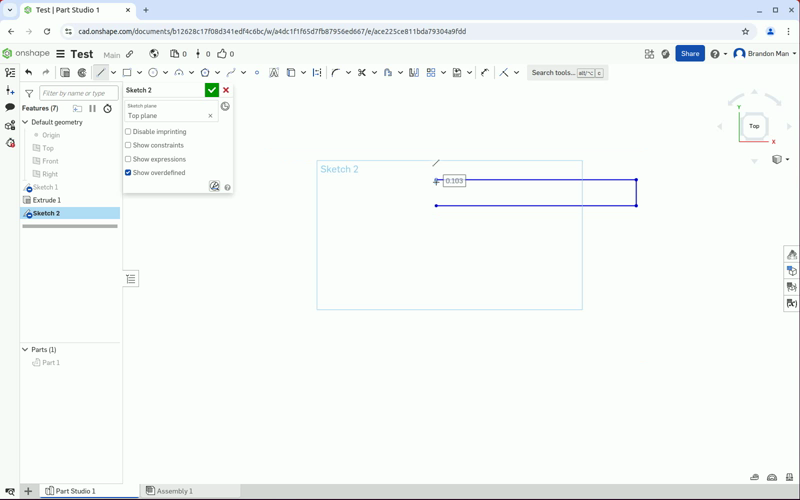
scroll(-6)
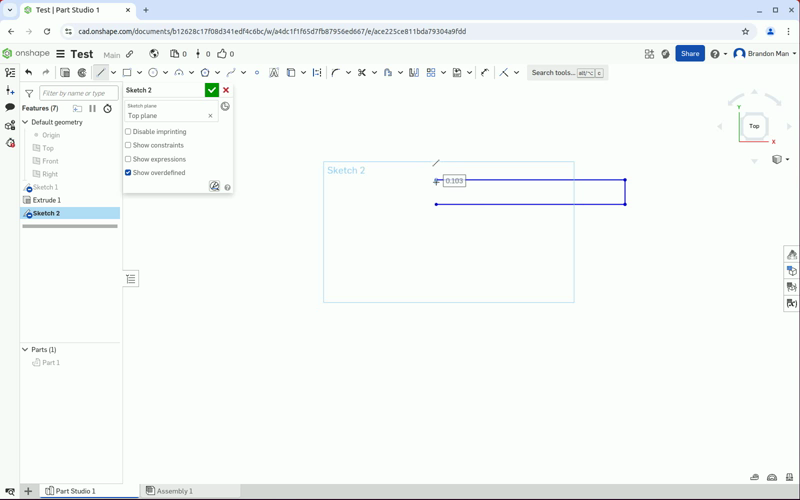
scroll(-6)
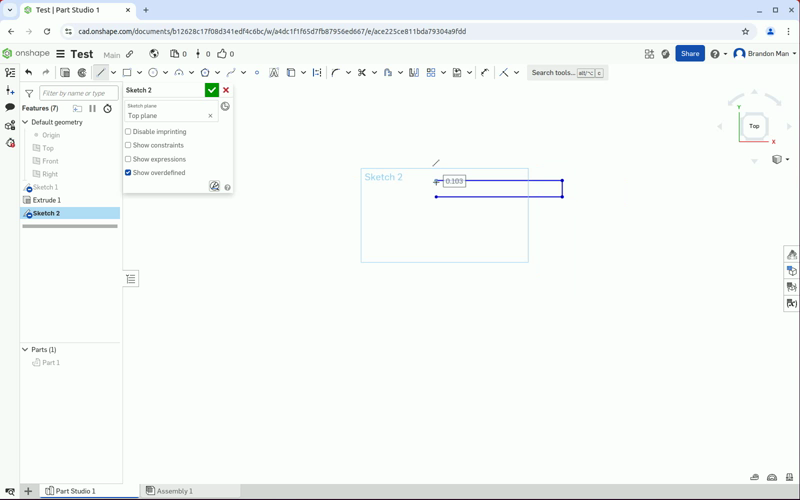
scroll(-6)
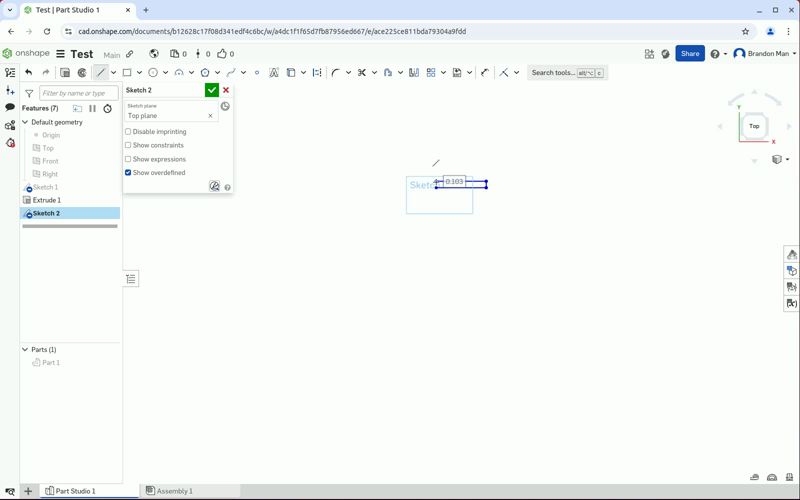
key_up(shift)
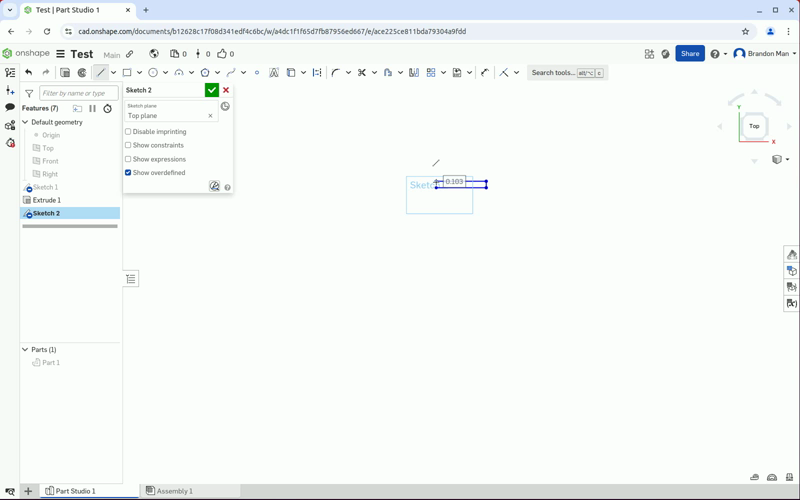
mouse_move(466, 181)
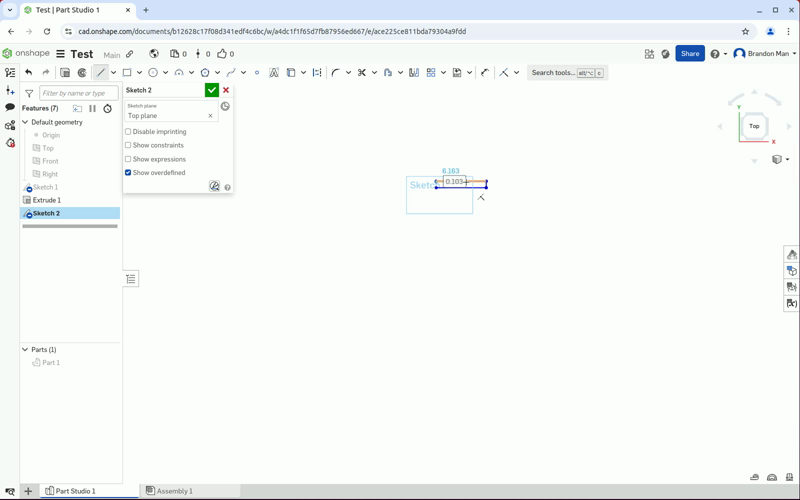
key_down(shift)
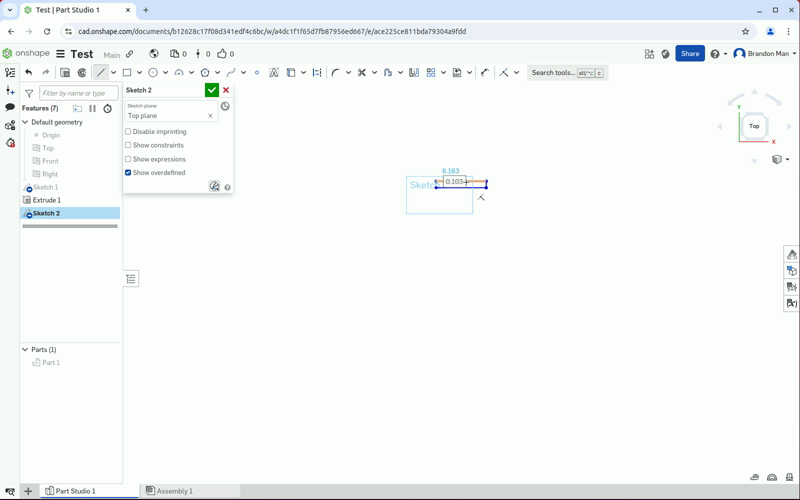
mouse_move(436, 187)
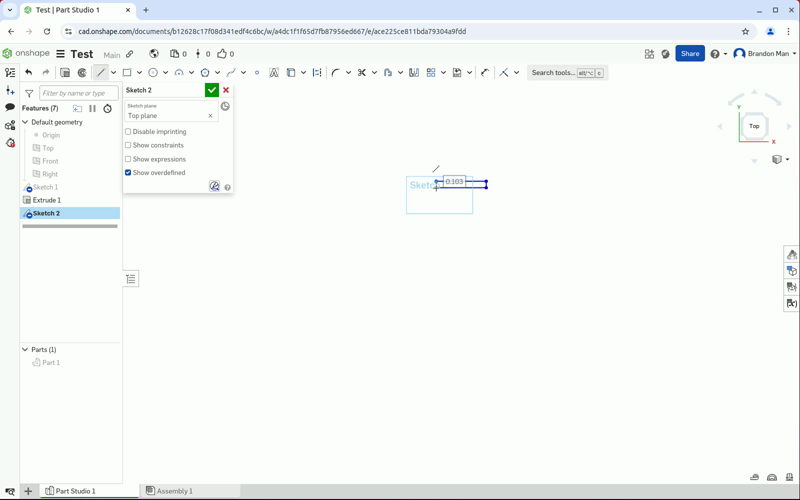
scroll(6)
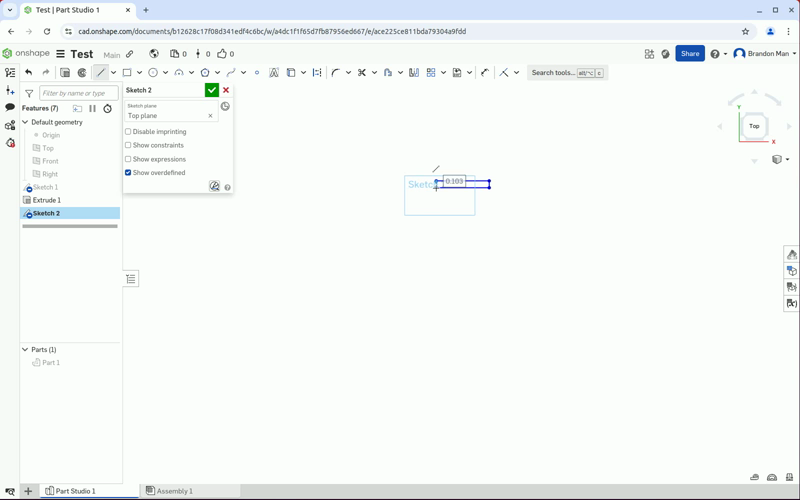
scroll(6)
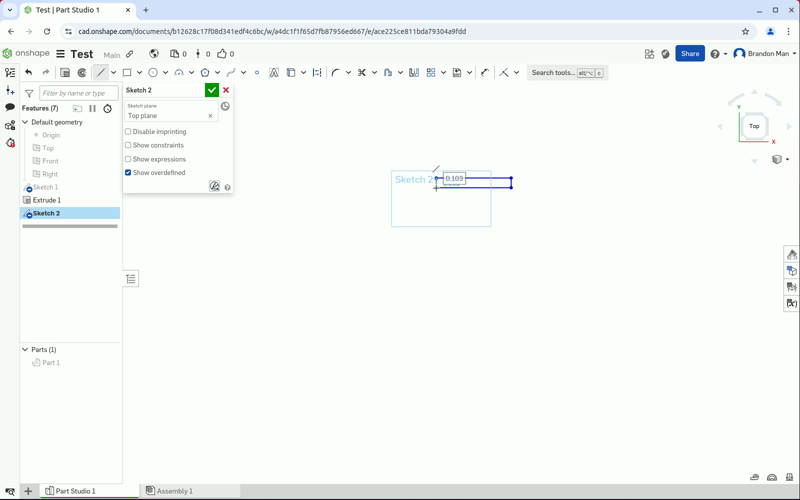
scroll(6)
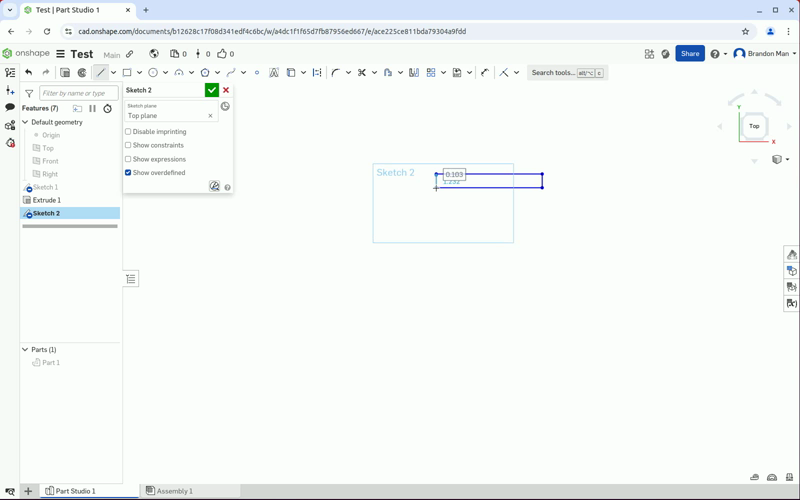
scroll(6)
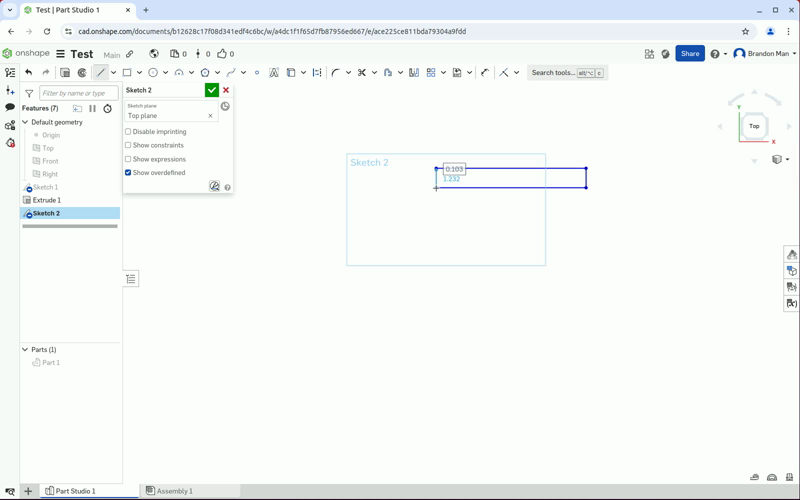
scroll(6)
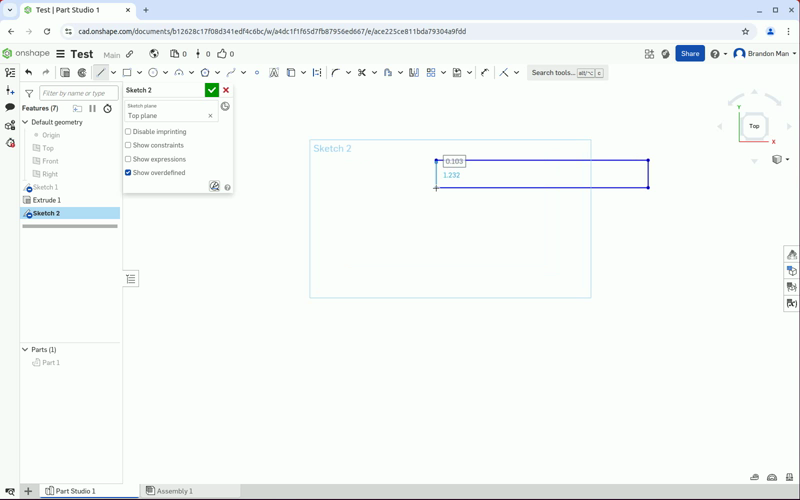
scroll(6)
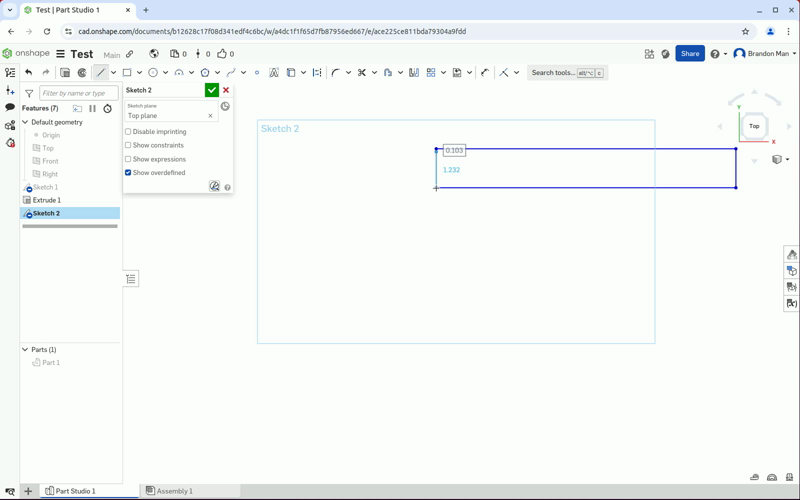
scroll(6)
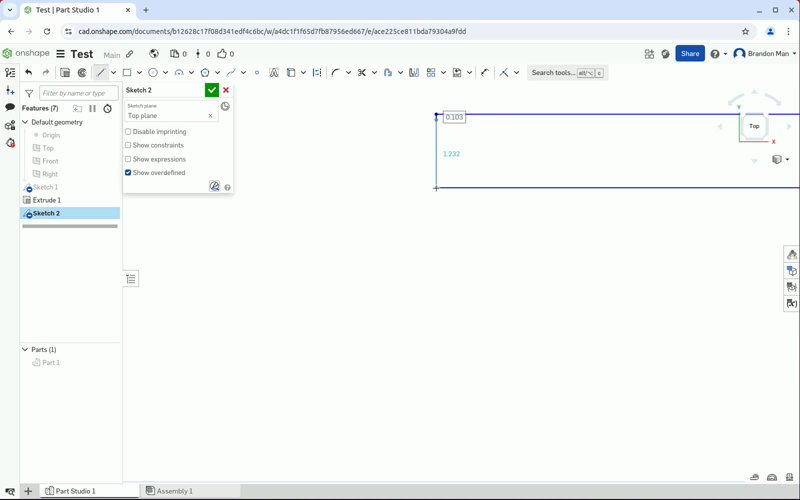
key_up(shift)
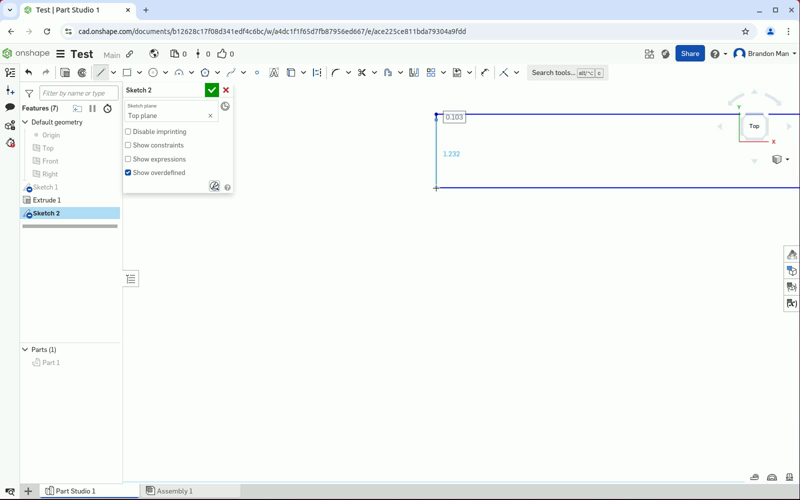
click(436, 187)
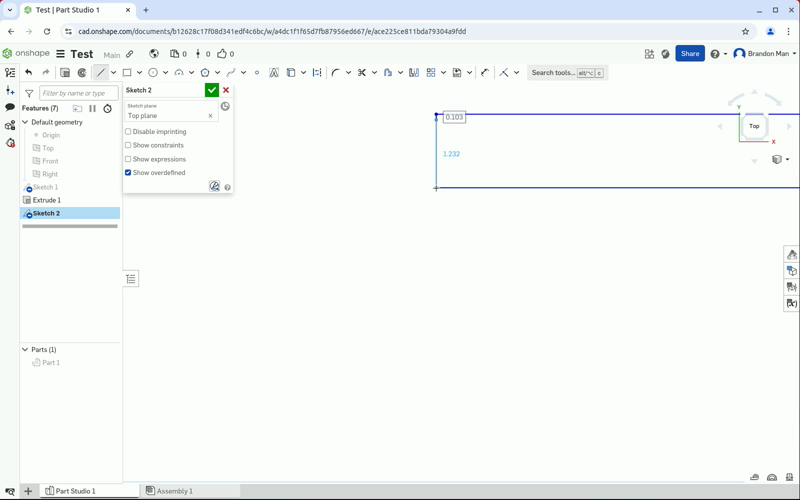
scroll(-6)
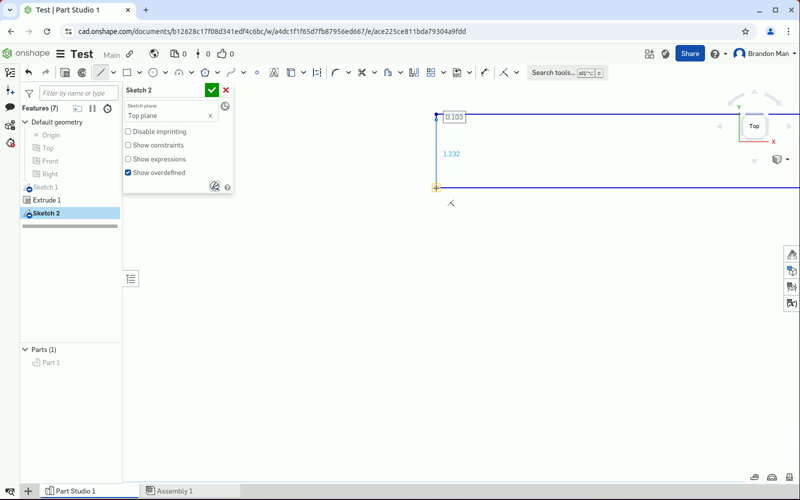
scroll(-6)
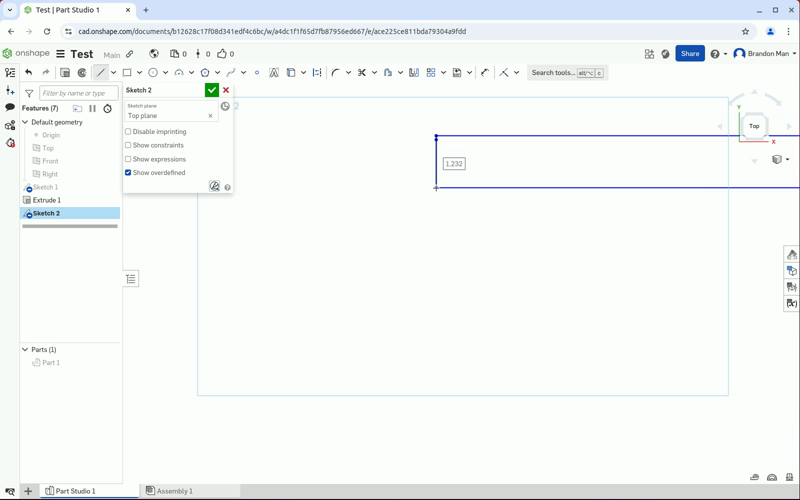
scroll(-6)
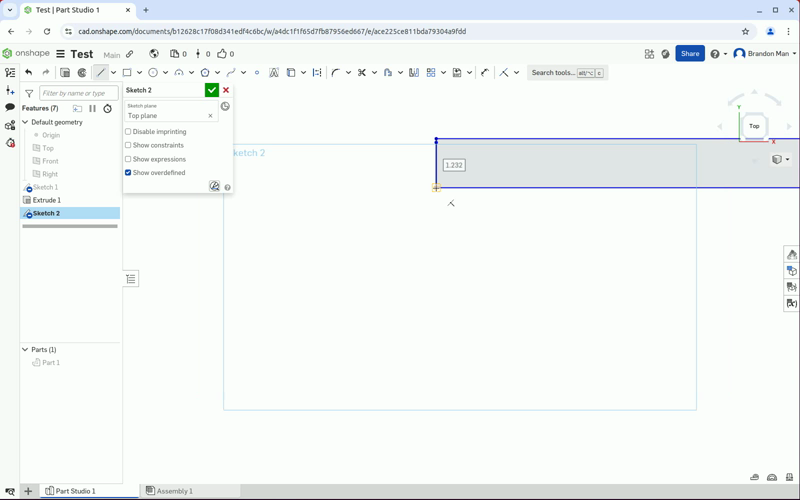
scroll(-6)
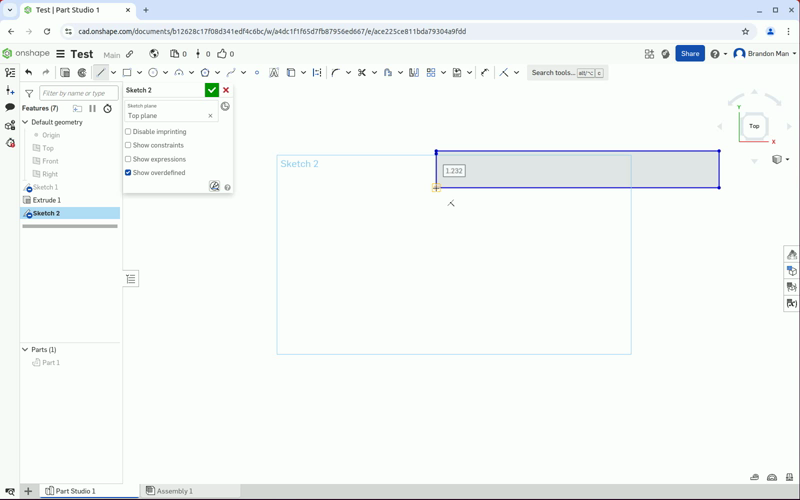
scroll(-6)
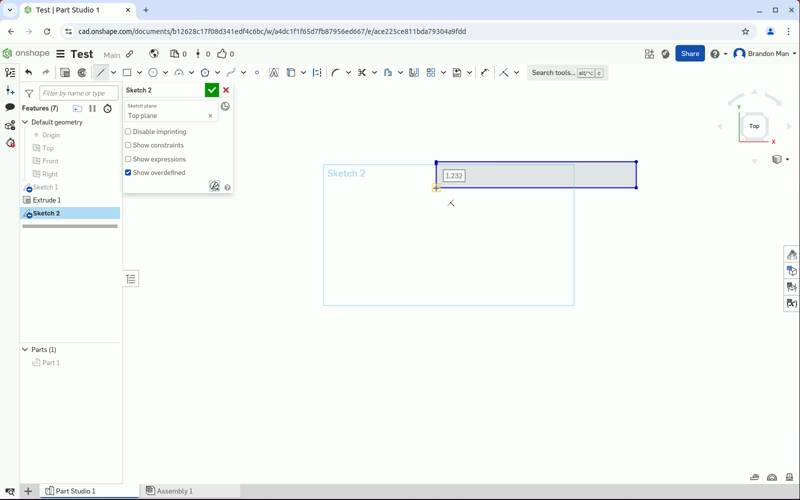
scroll(-6)
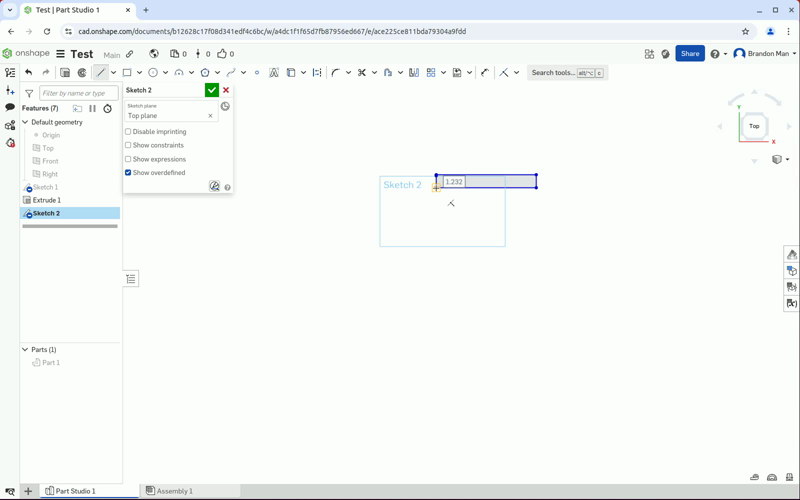
scroll(-6)
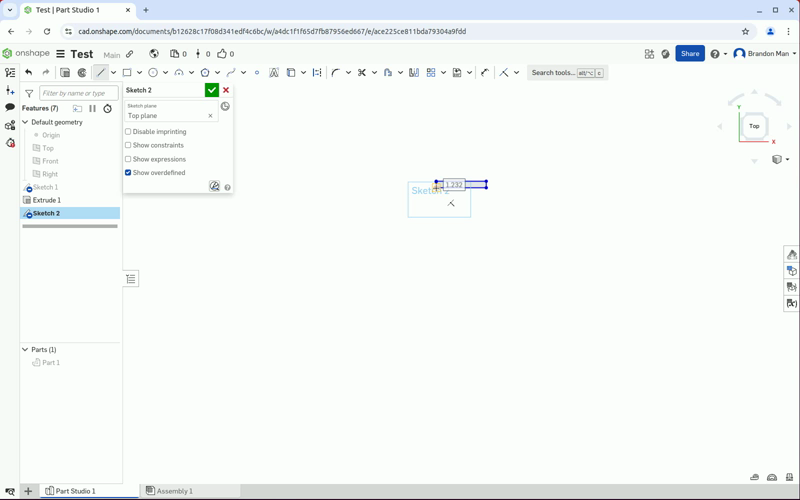
key(esc)
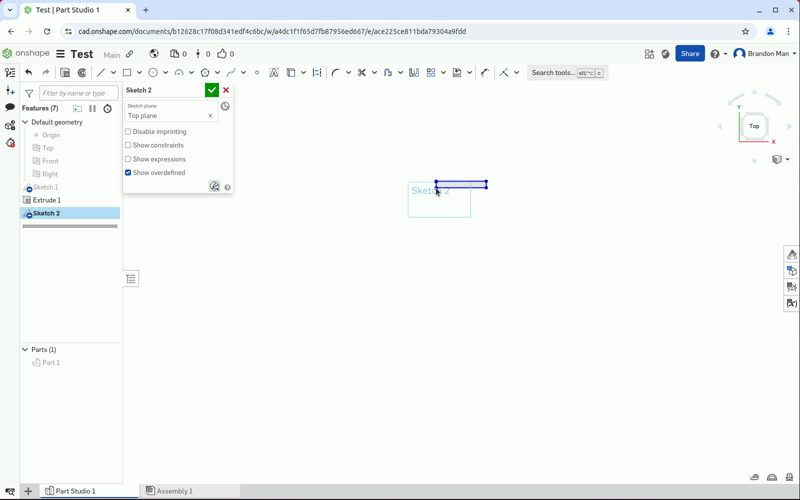
mouse_move(442, 184)
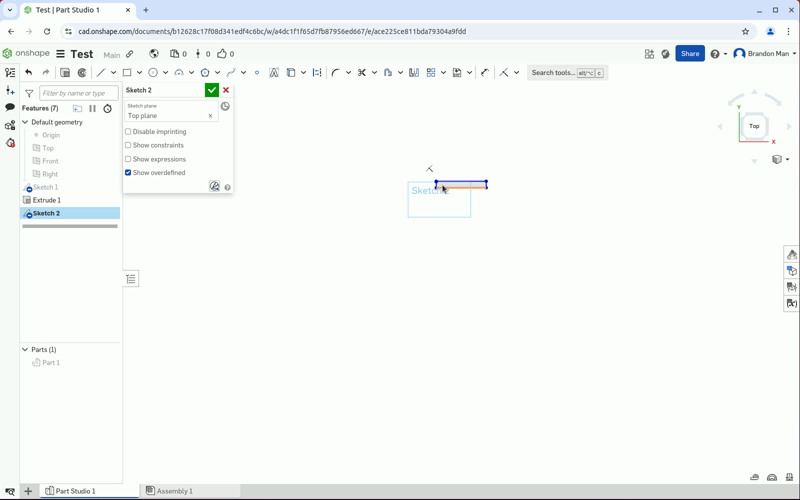
scroll(6)
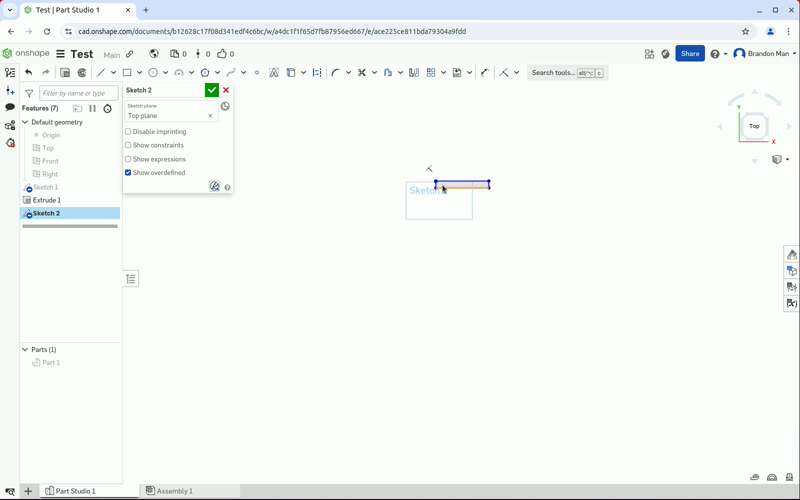
scroll(6)
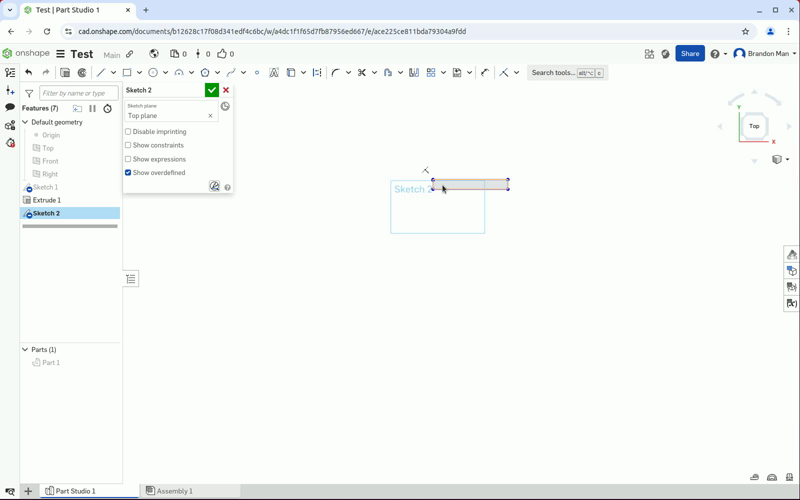
scroll(6)
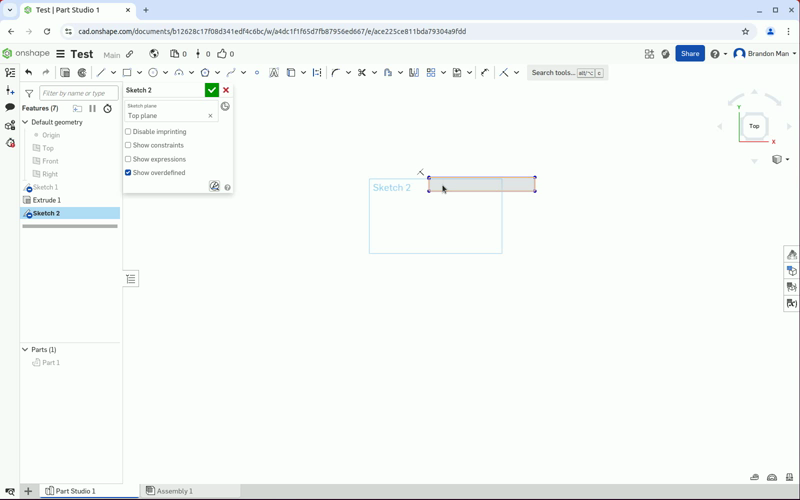
scroll(6)
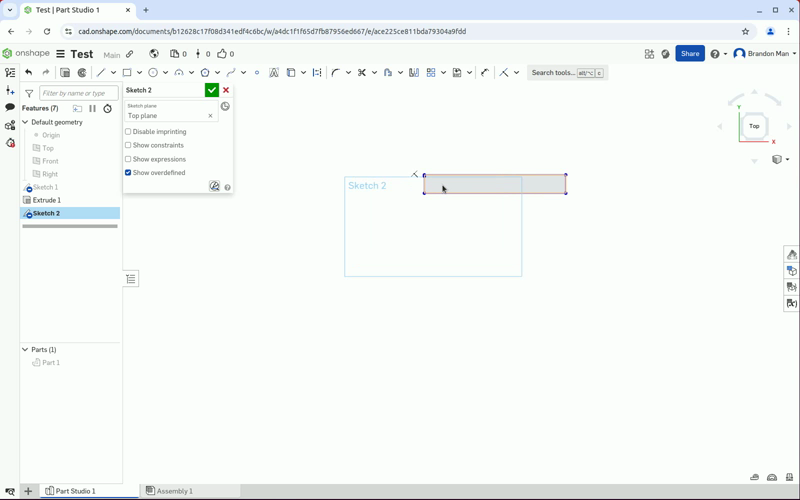
scroll(6)
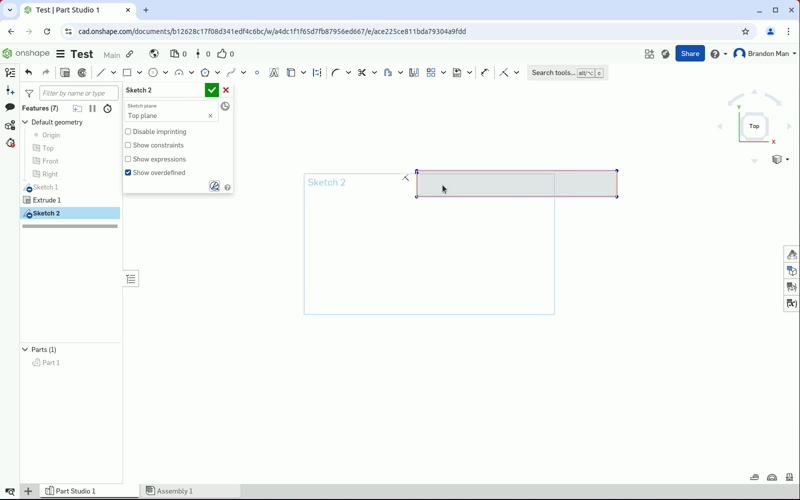
scroll(6)
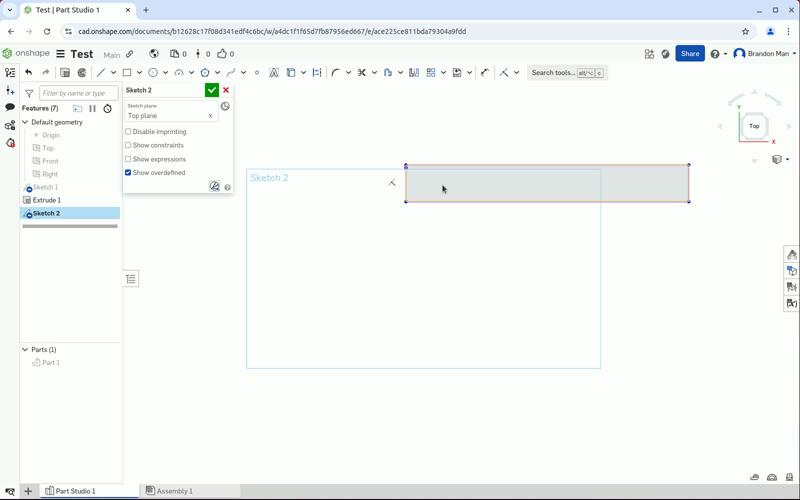
scroll(6)
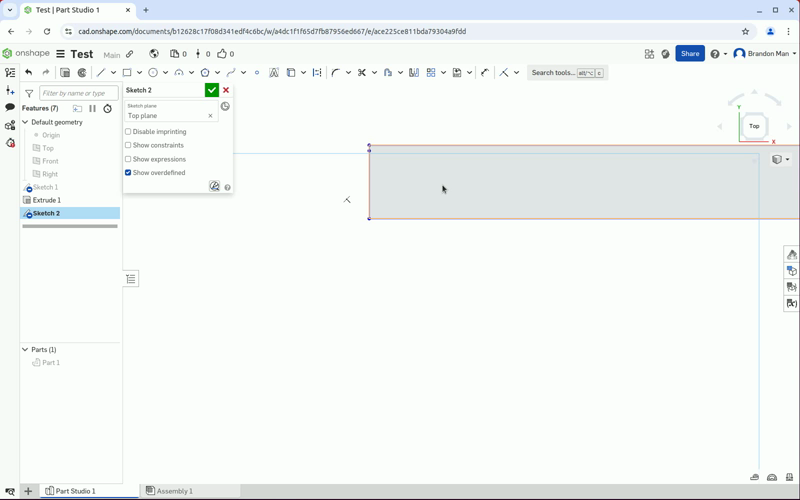
click(442, 184)
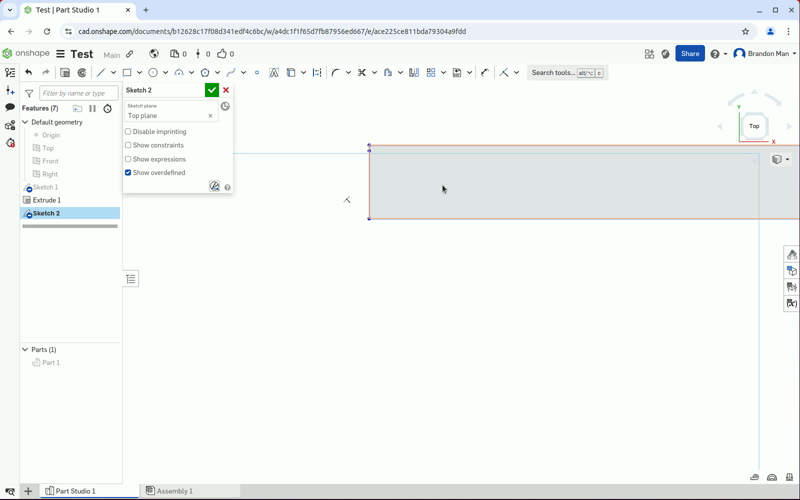
scroll(-6)
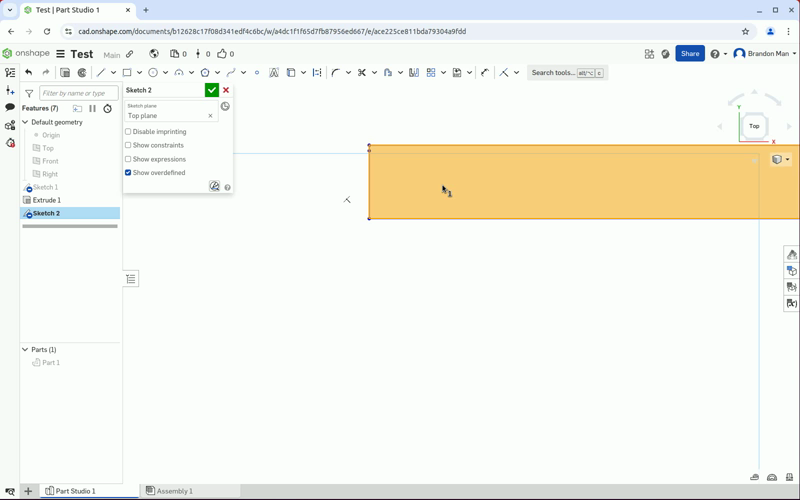
scroll(-6)
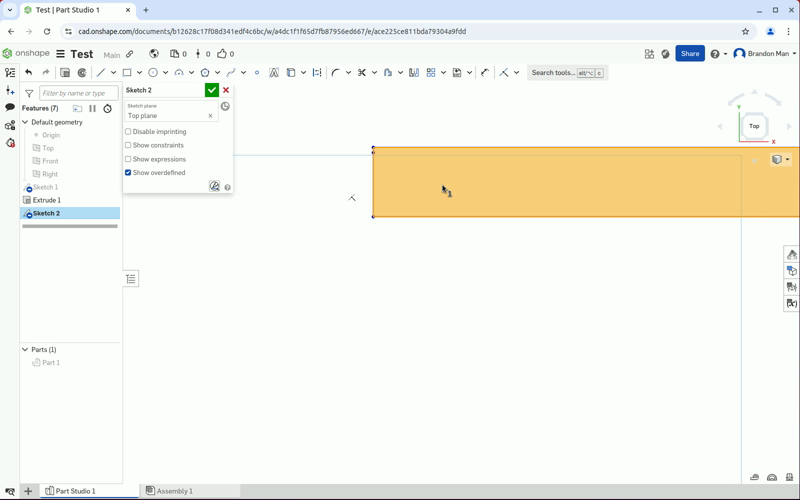
scroll(-6)
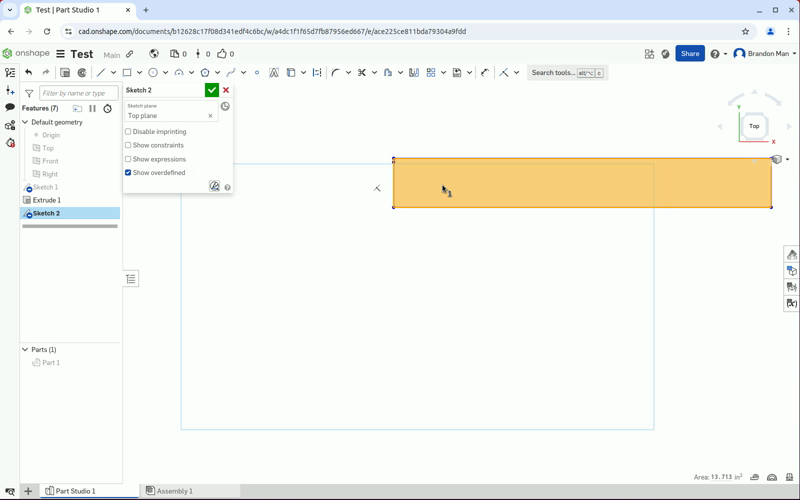
scroll(-6)
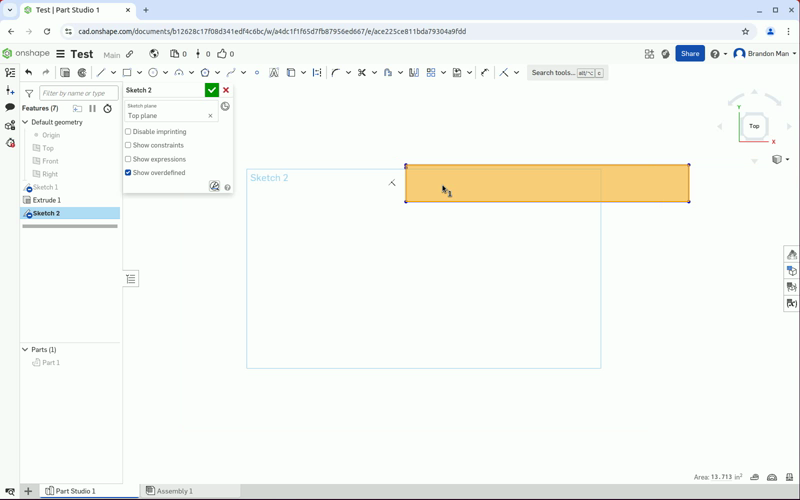
scroll(-6)
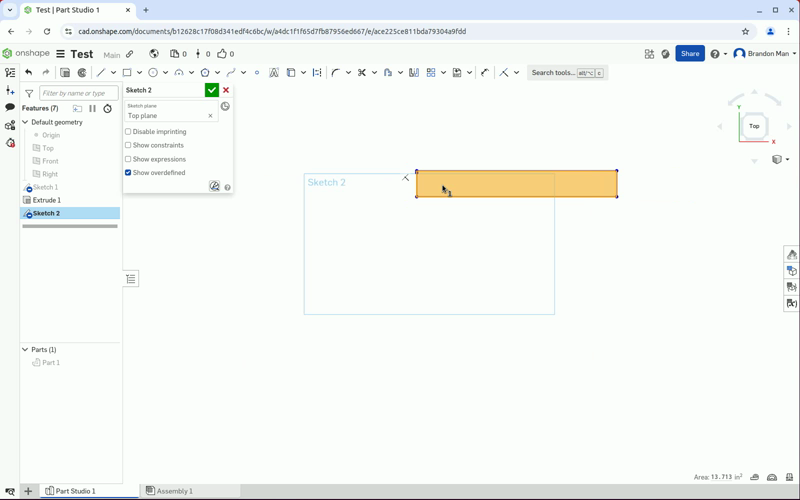
scroll(-6)
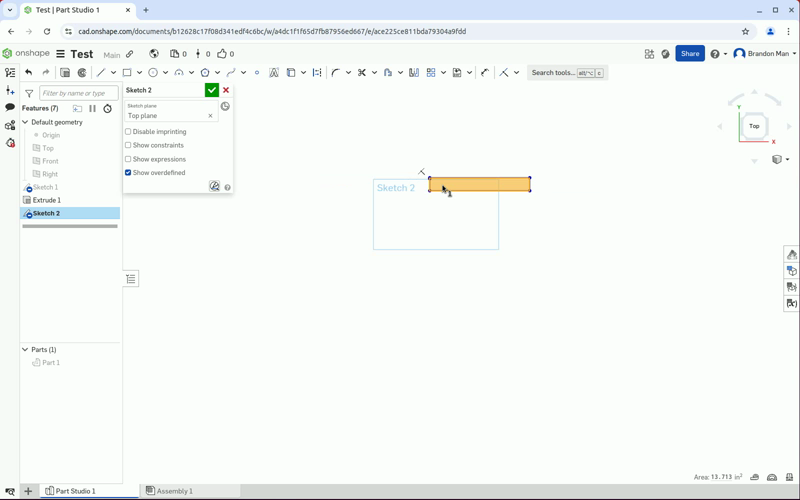
scroll(-6)
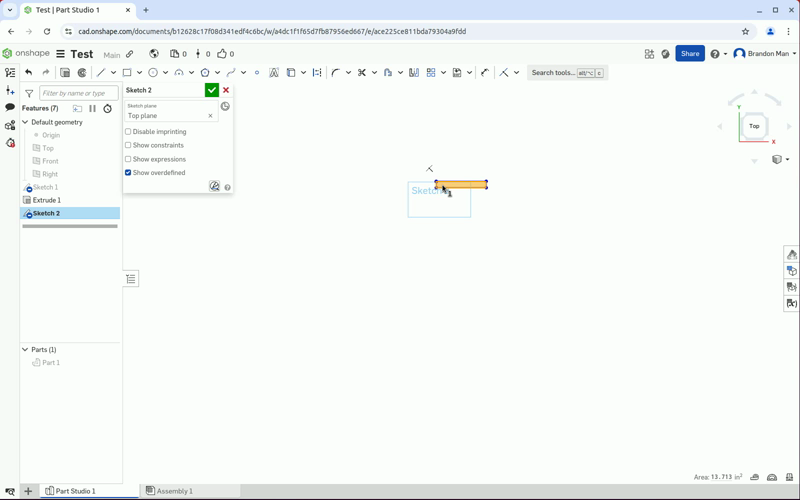
mouse_move(73, 352)
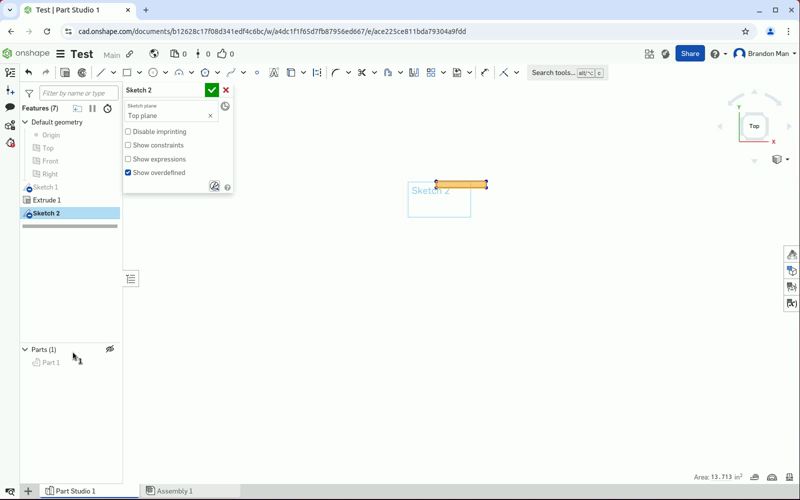
key(shift+y)
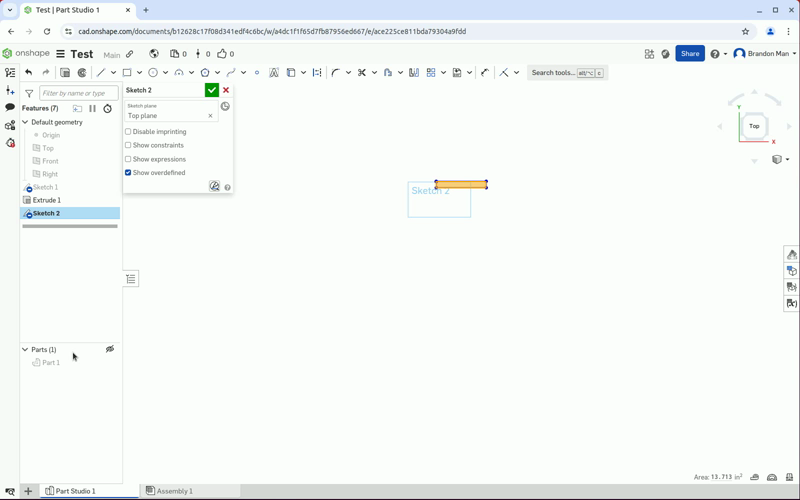
key(shift+e)
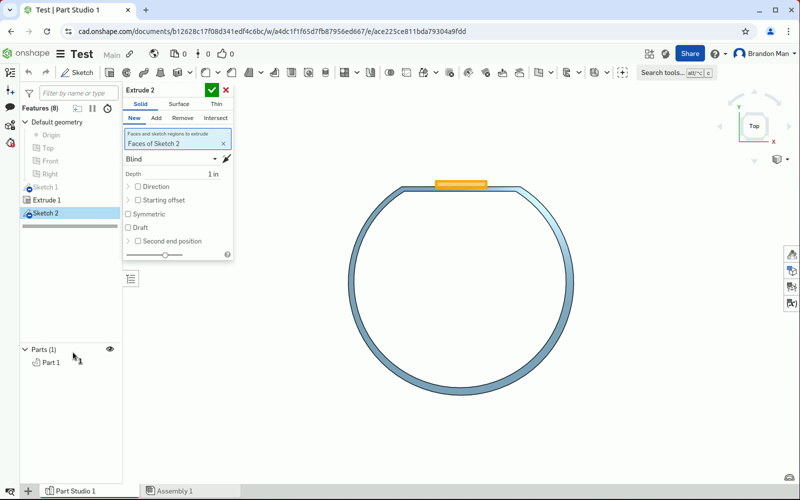
mouse_move(143, 106)
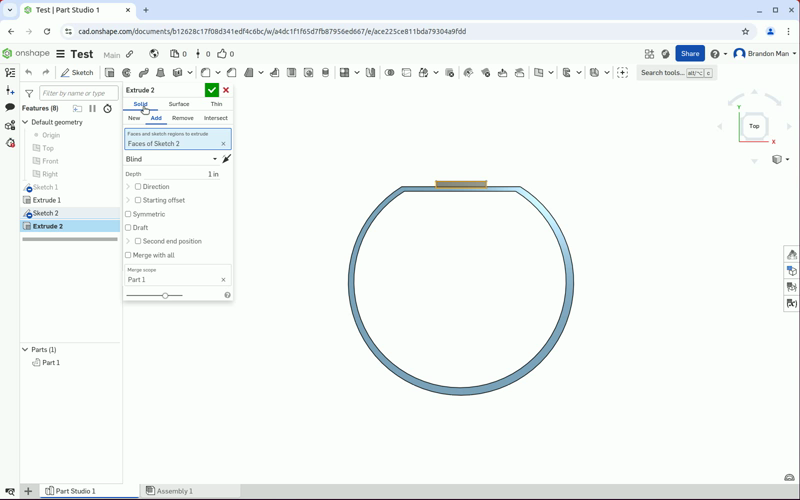
click(143, 106)
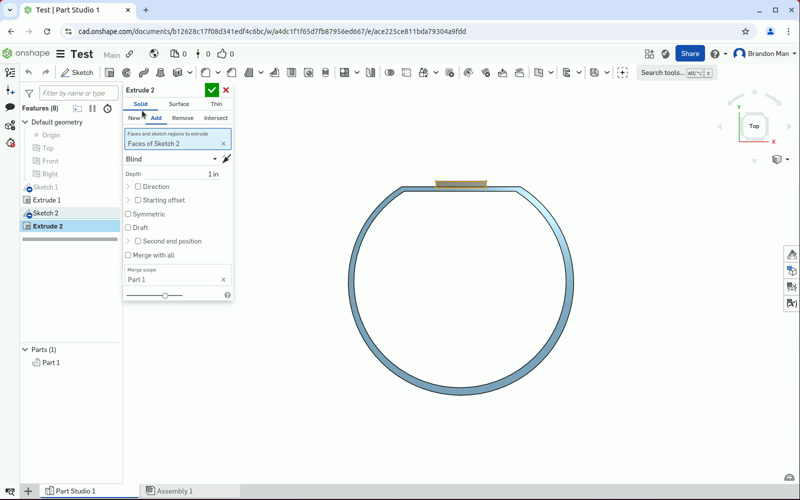
mouse_move(137, 120)
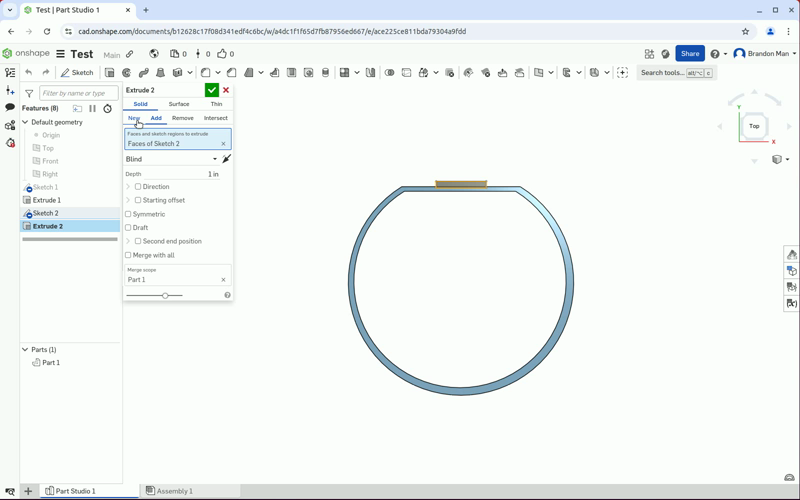
click(137, 120)
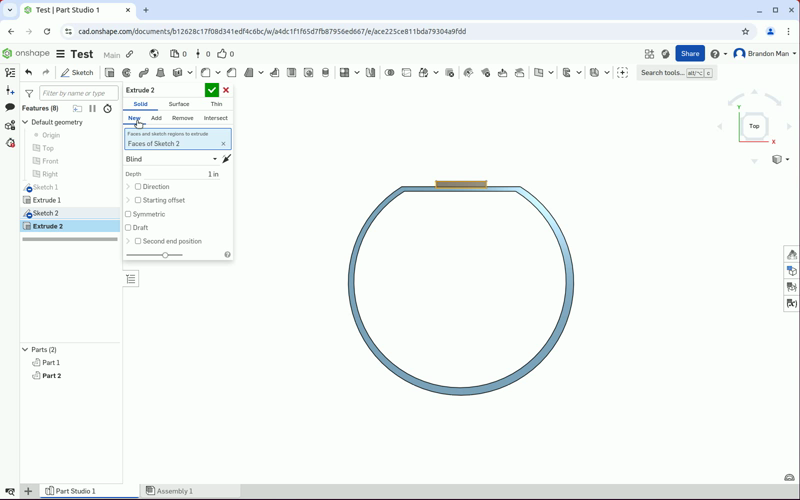
key(tab, 4)
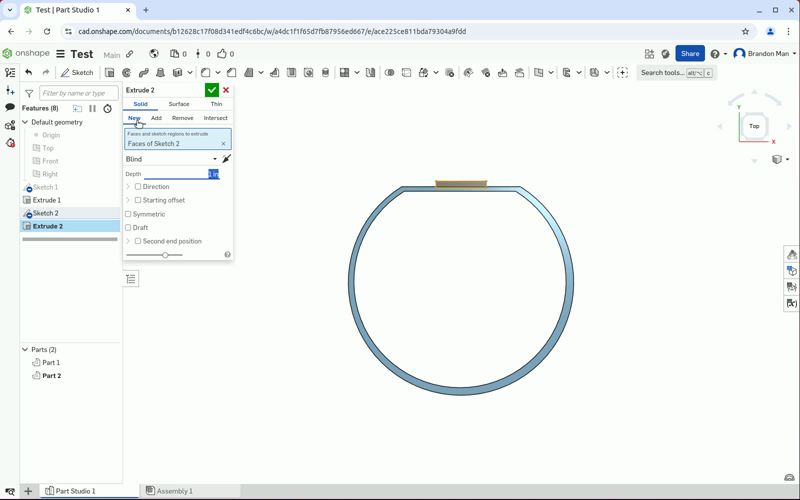
text(5.055)
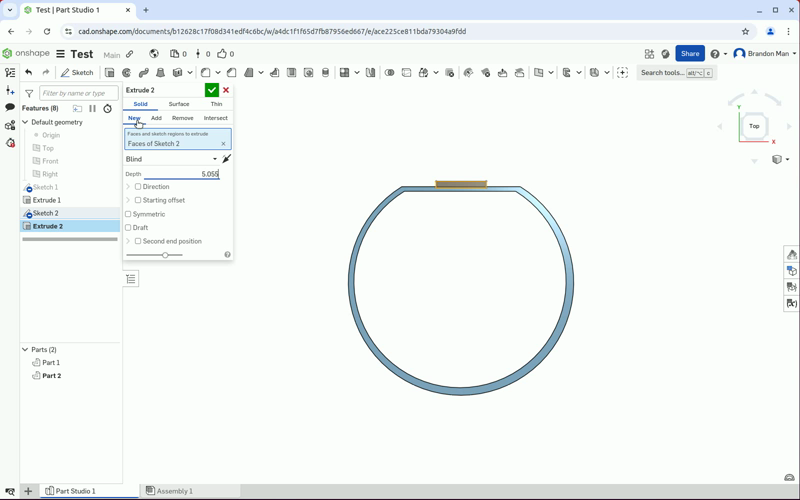
key(enter)
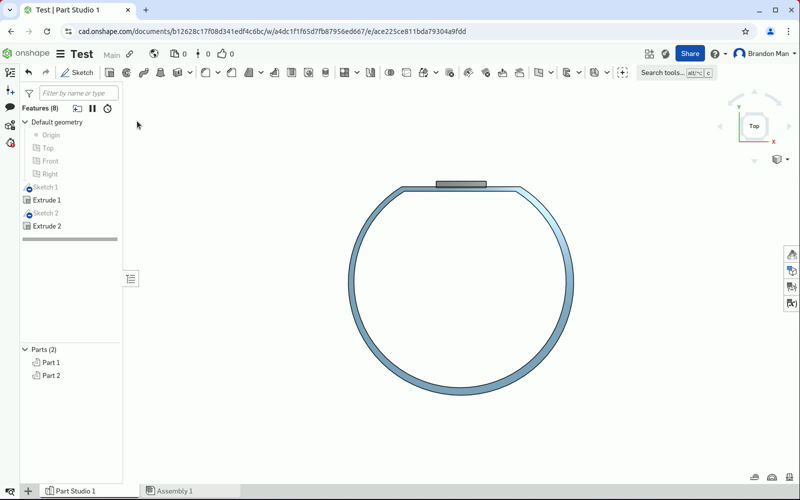
key(shift+h)
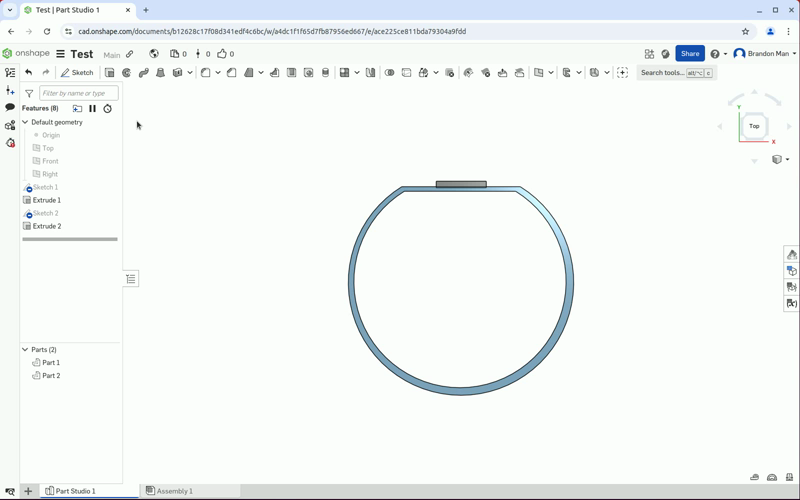
key(shift+h)
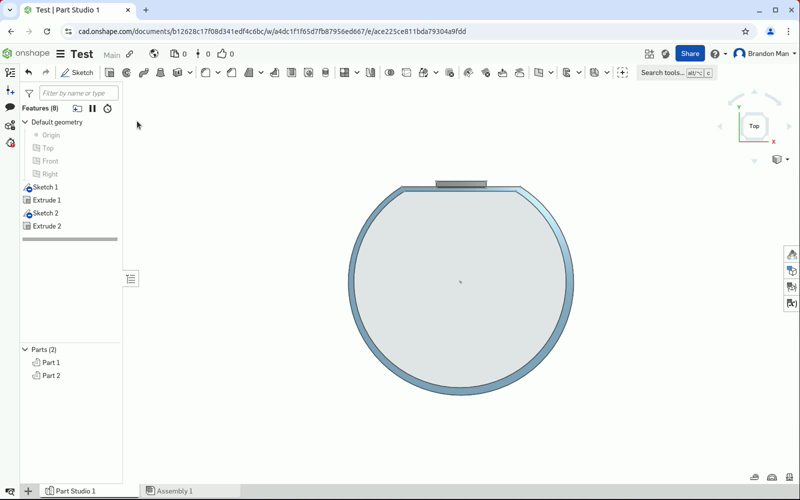
key(shift+7)
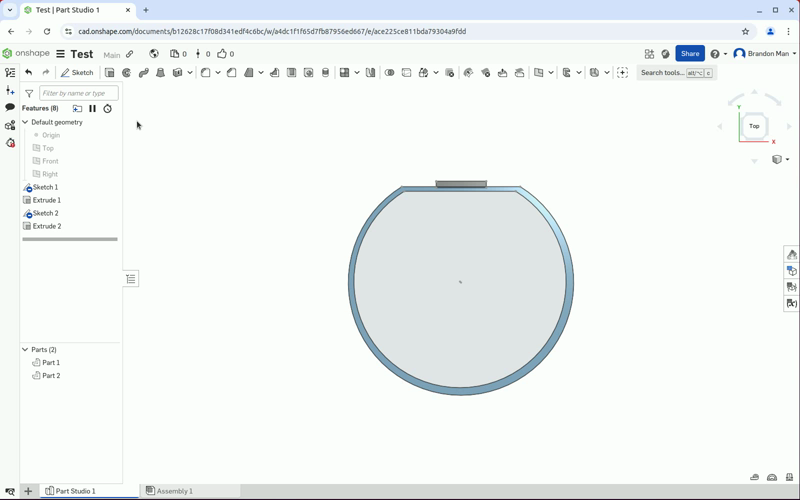
key(up, 3)
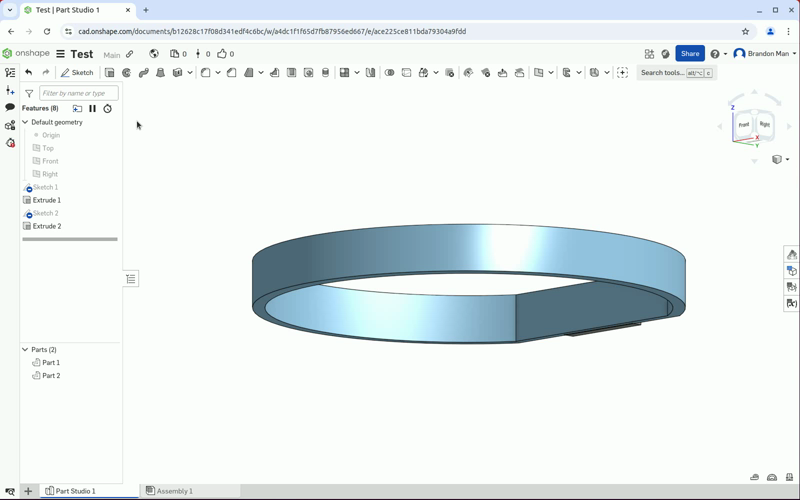
key(left, 3)
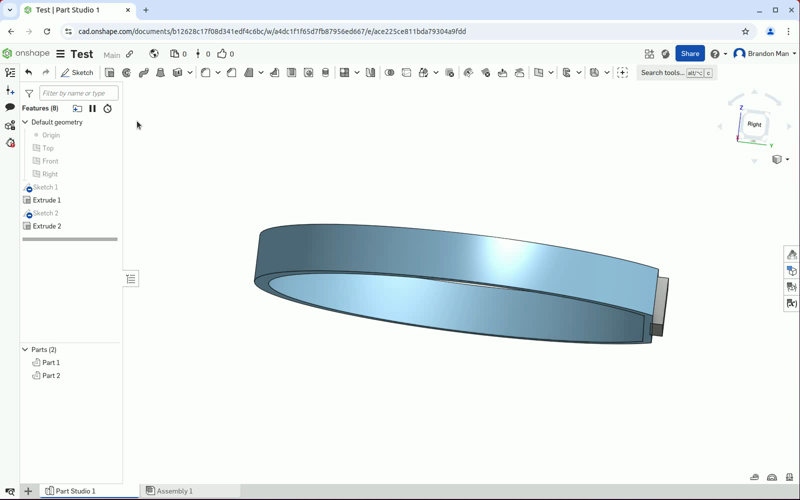
key(right, 3)
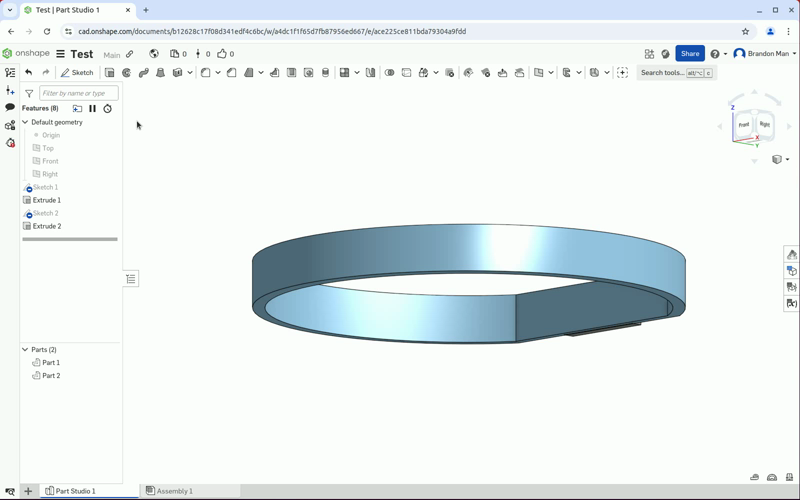
key(down, 3)
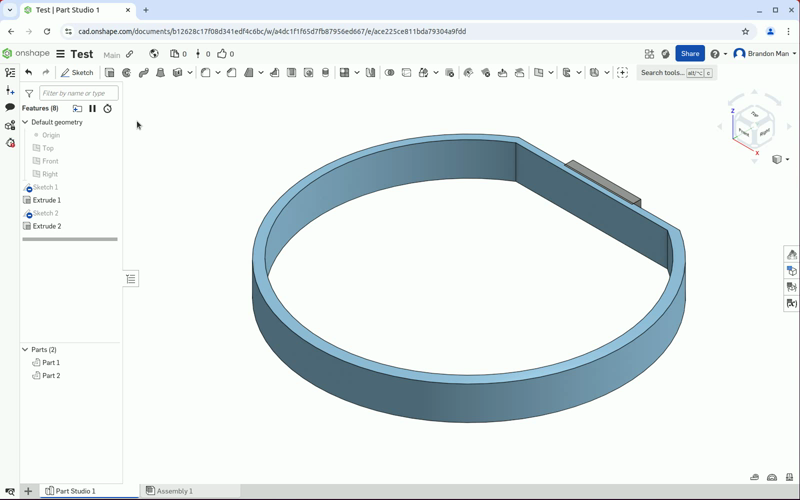
mouse_move(73, 189)
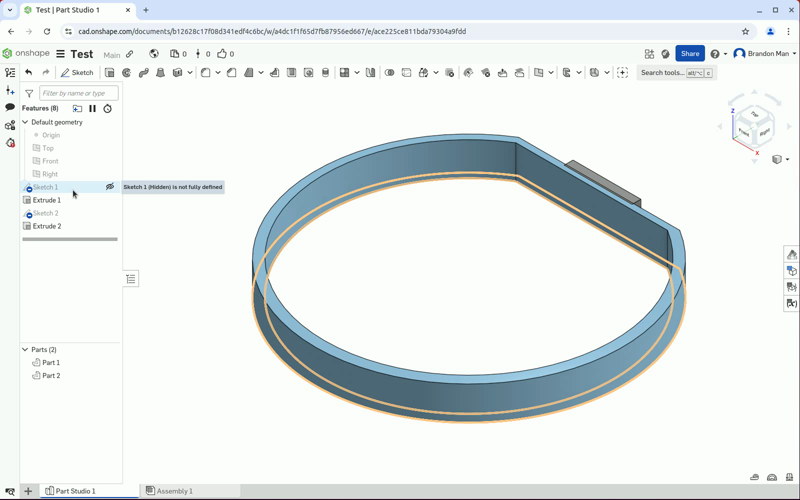
click(73, 189)